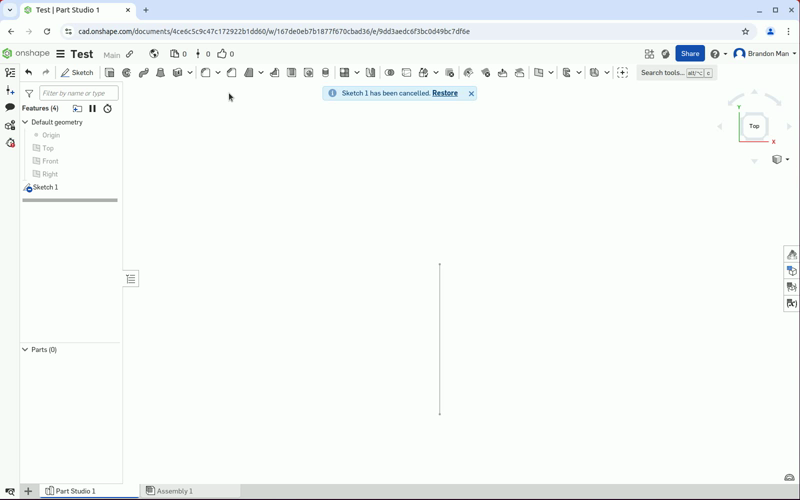
key(shift+h)
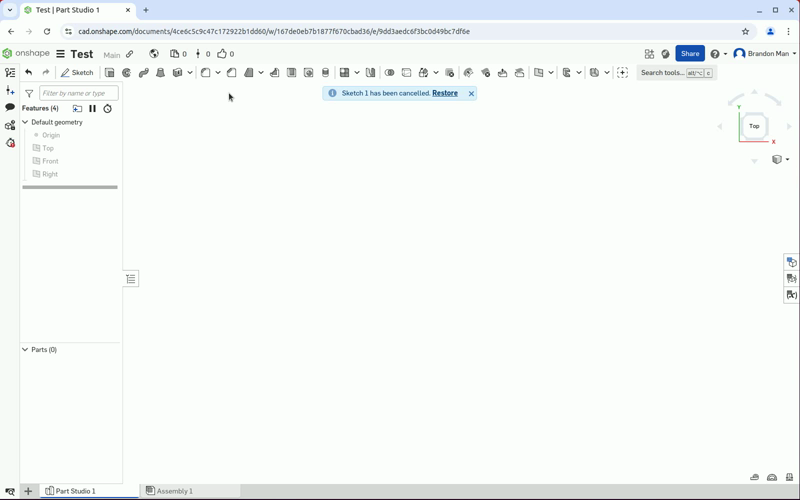
mouse_move(73, 352)
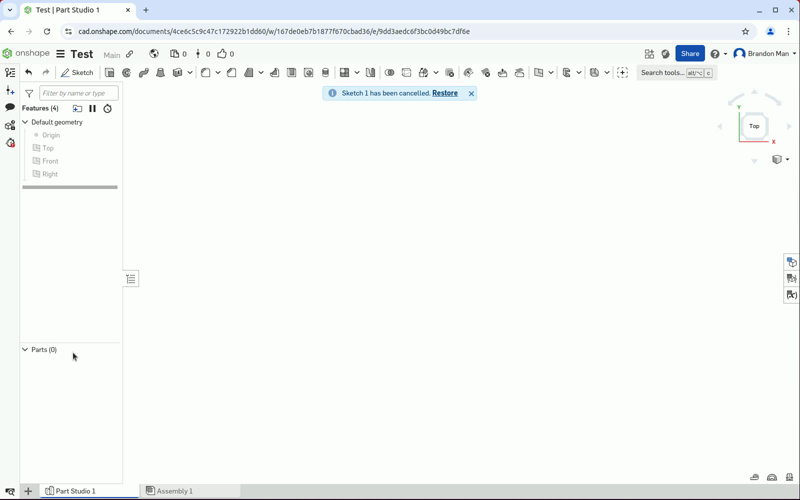
key(y)
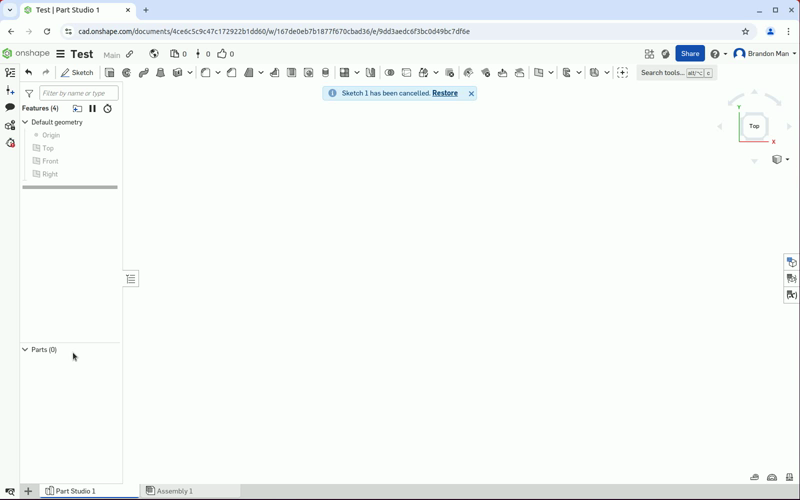
key(shift+p)
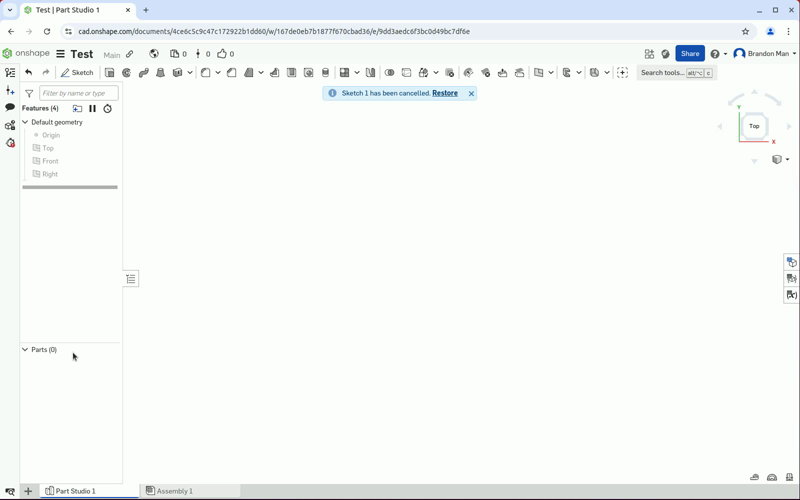
key(space)
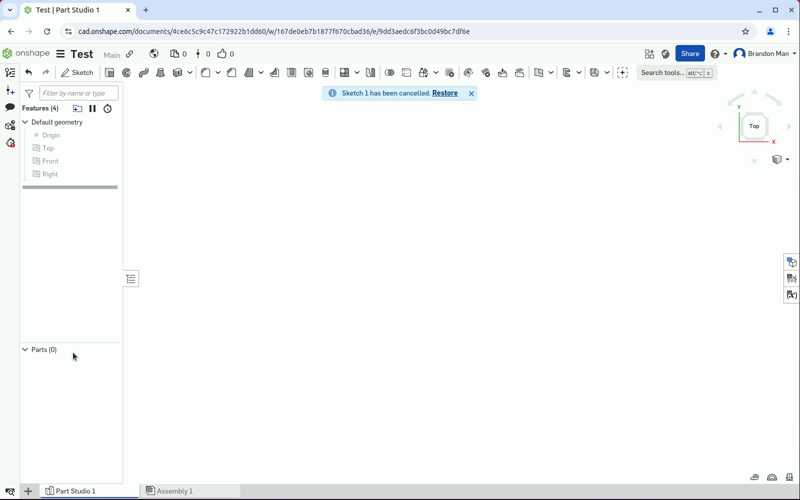
key_down(shift)
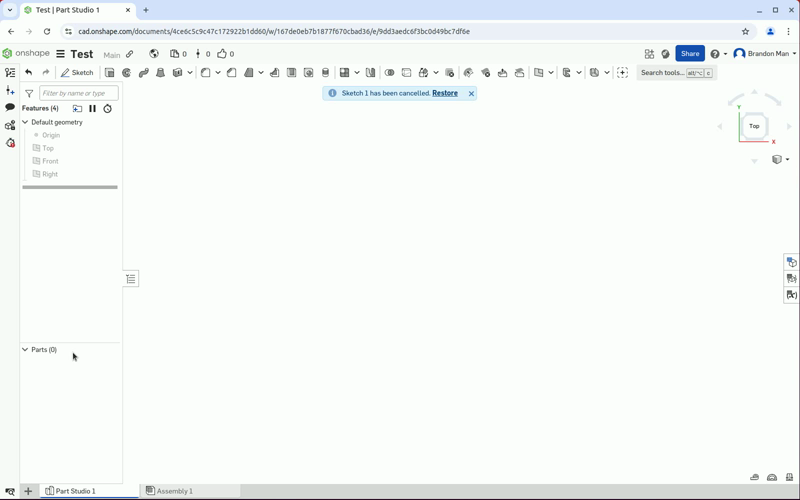
key(up)
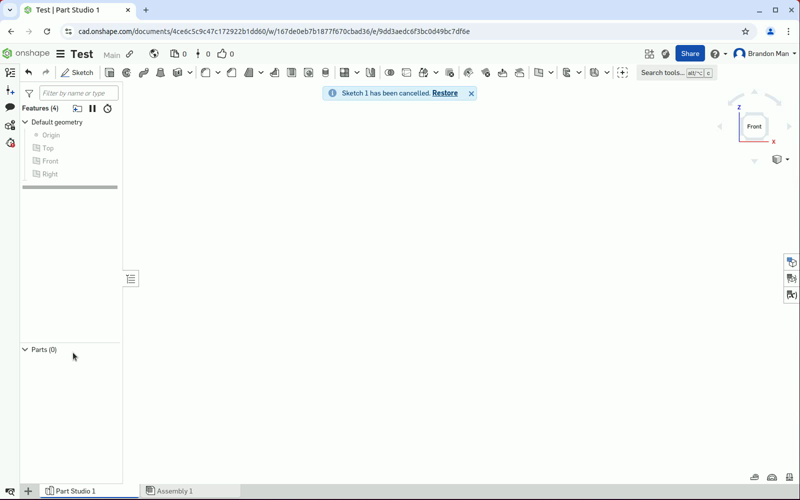
key_up(shift)
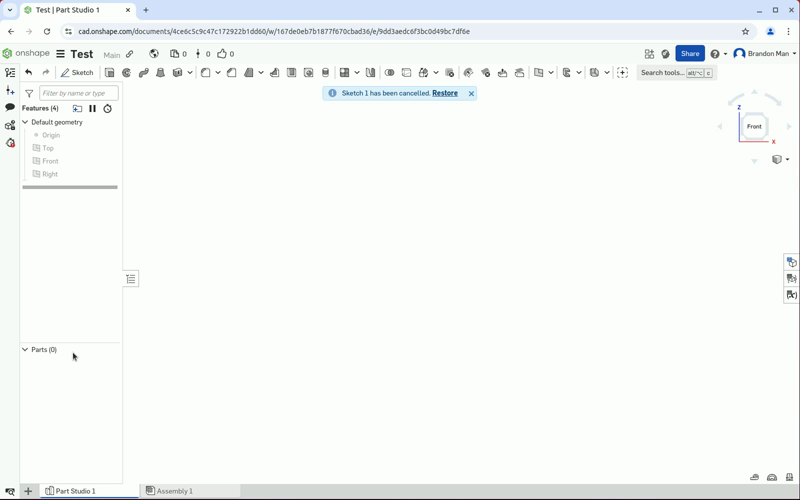
mouse_move(73, 352)
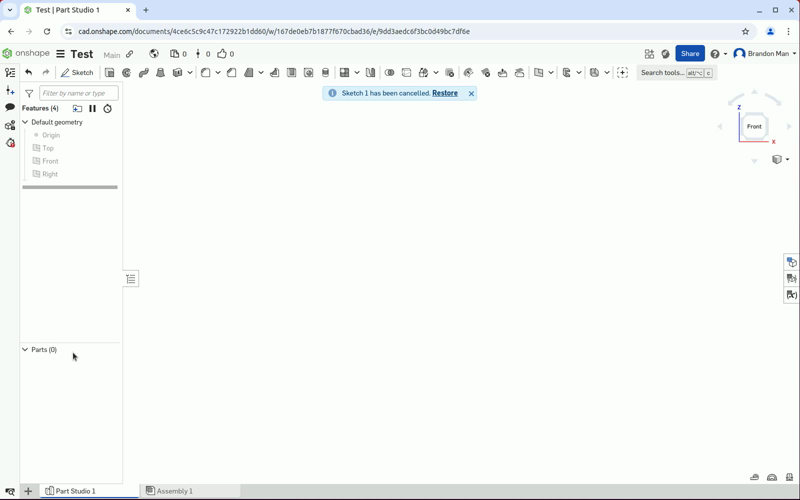
key(shift+y)
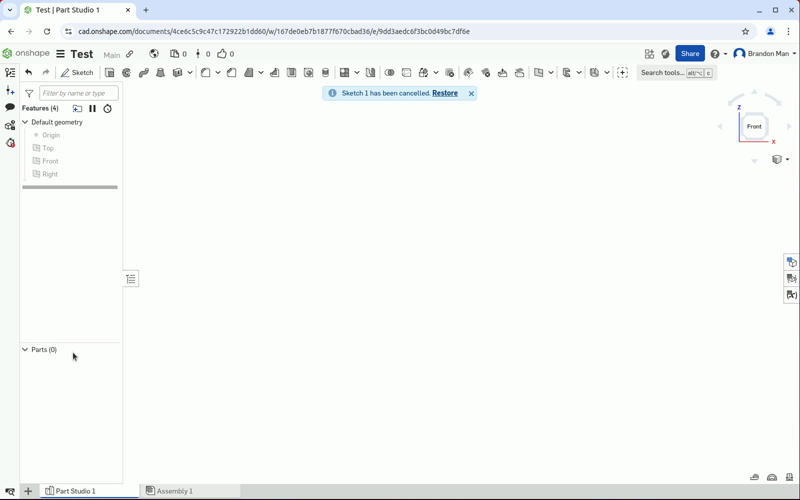
key(shift+s)
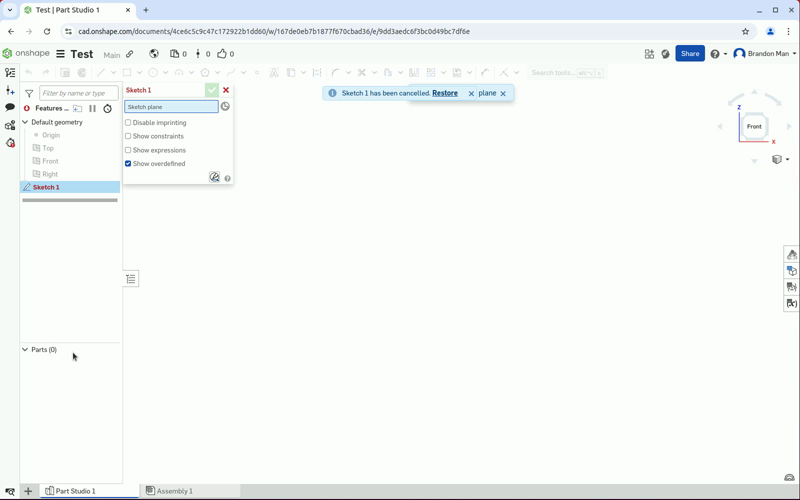
mouse_move(73, 163)
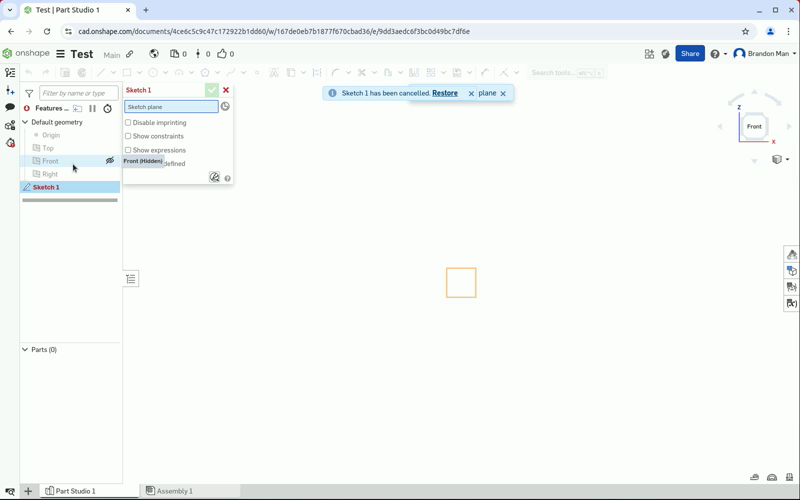
click(73, 163)
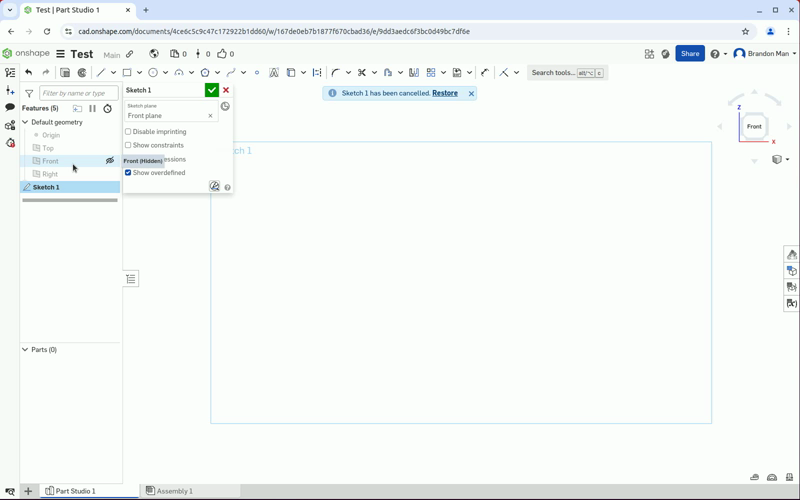
mouse_move(73, 352)
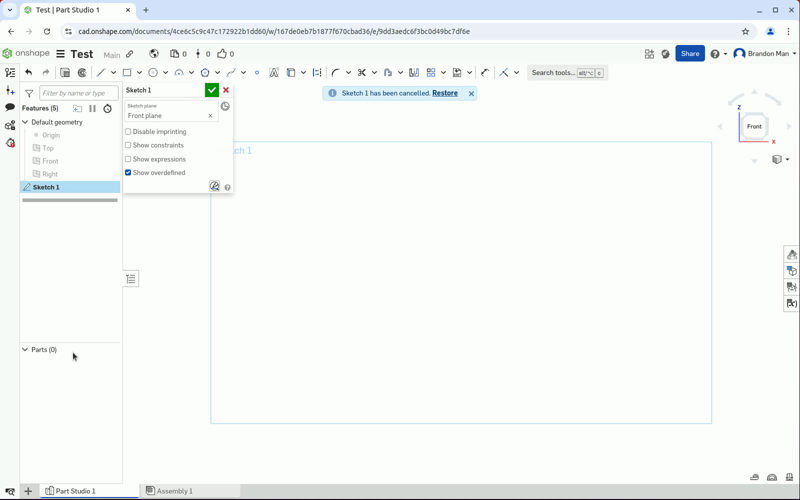
key(y)
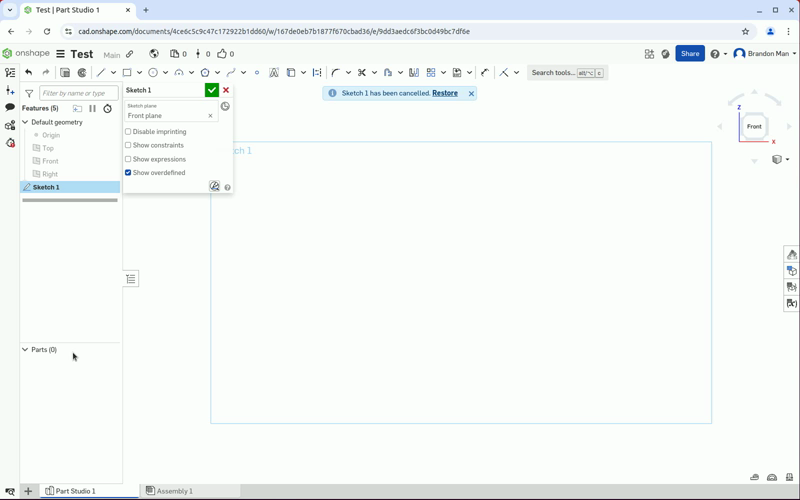
key(l)
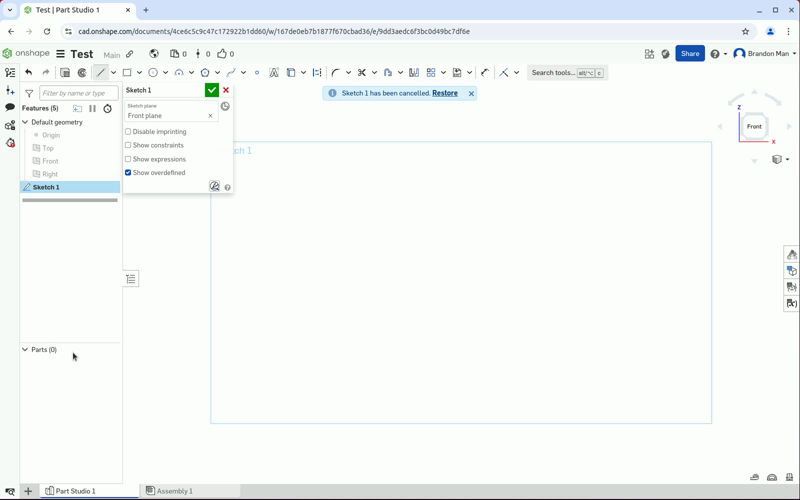
key_down(shift)
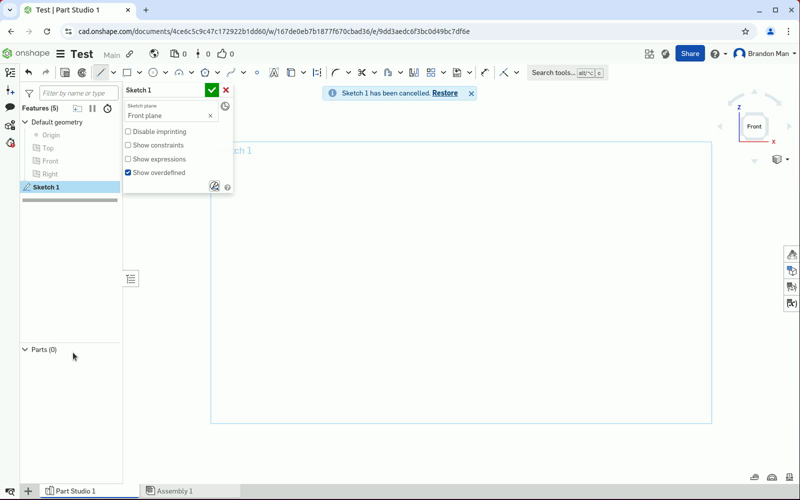
mouse_move(414, 328)
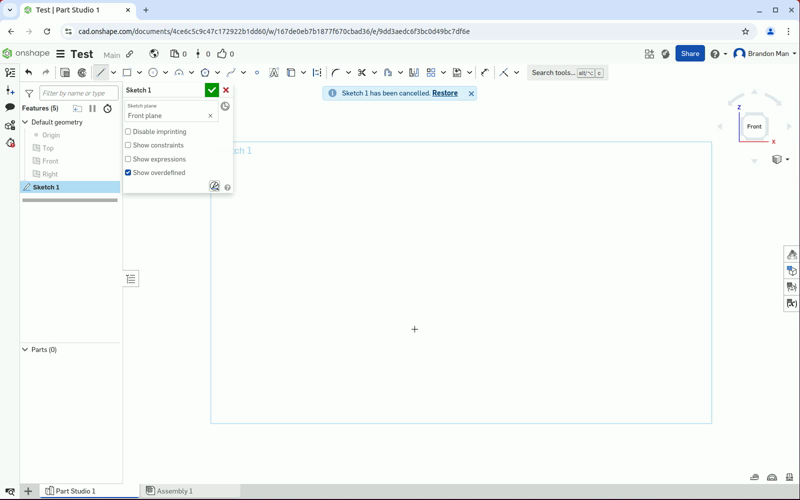
click(414, 328)
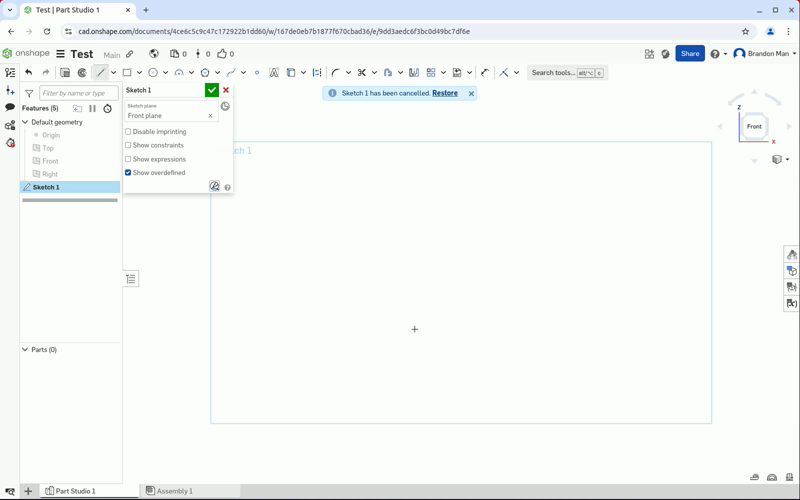
key_up(shift)
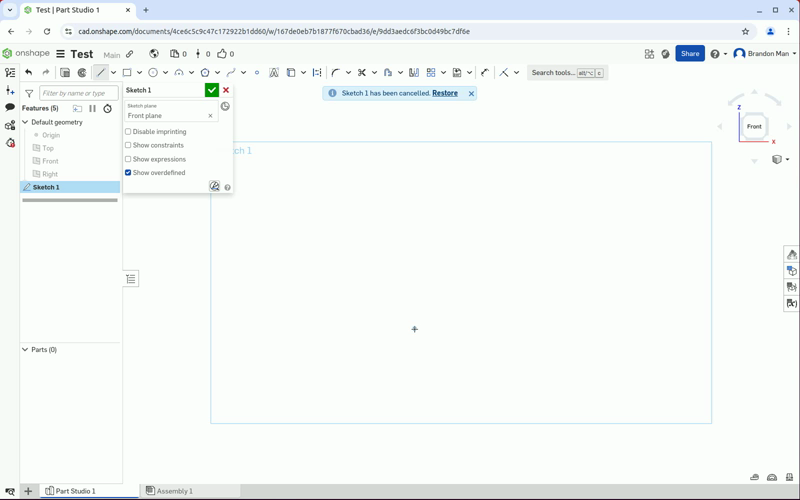
key_down(shift)
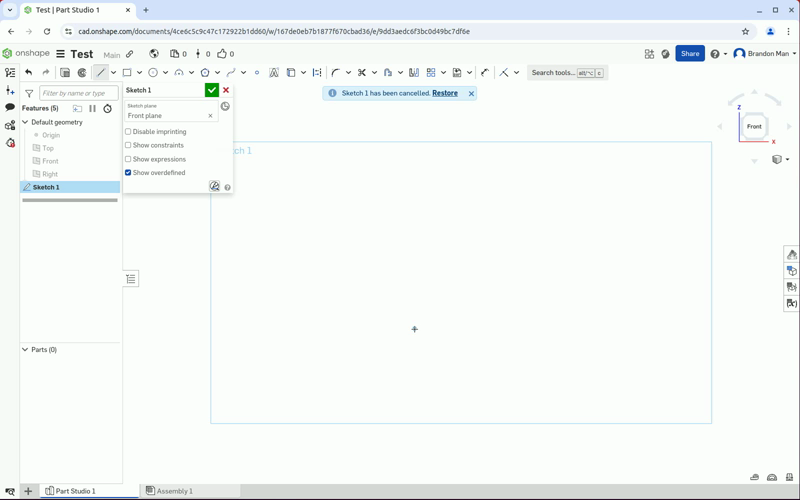
mouse_move(506, 328)
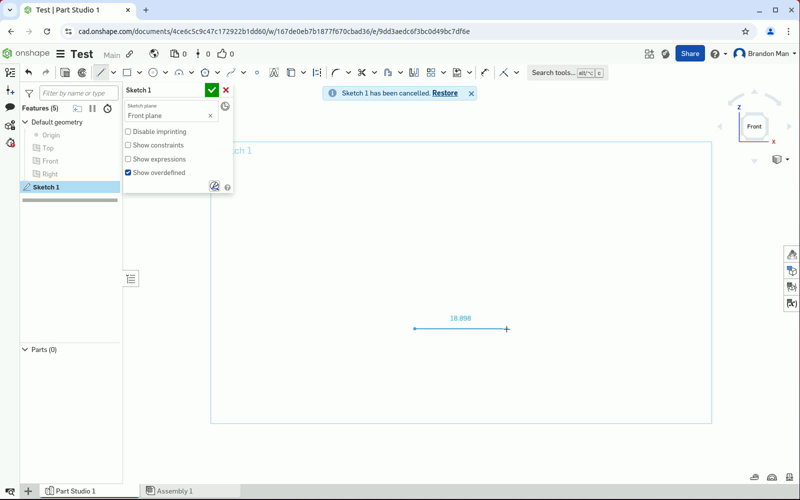
click(506, 328)
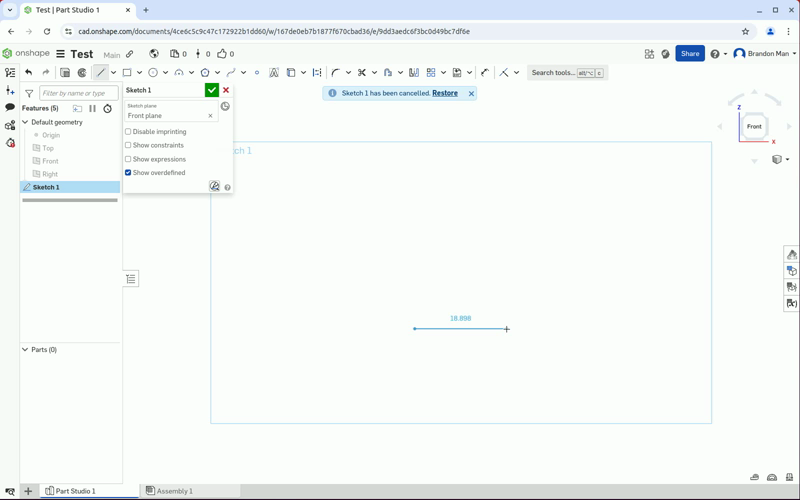
key_up(shift)
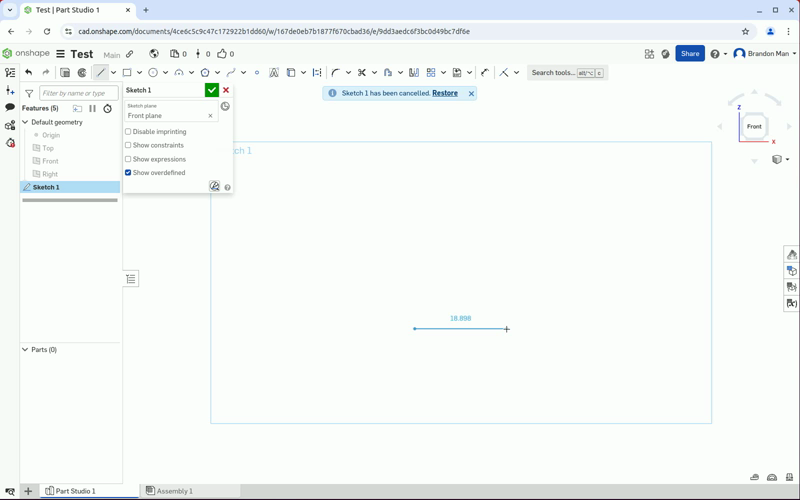
key(esc)
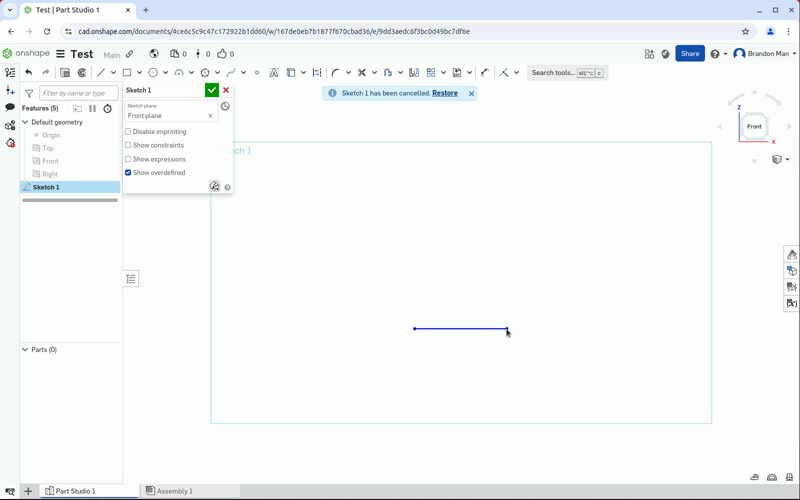
key(a)
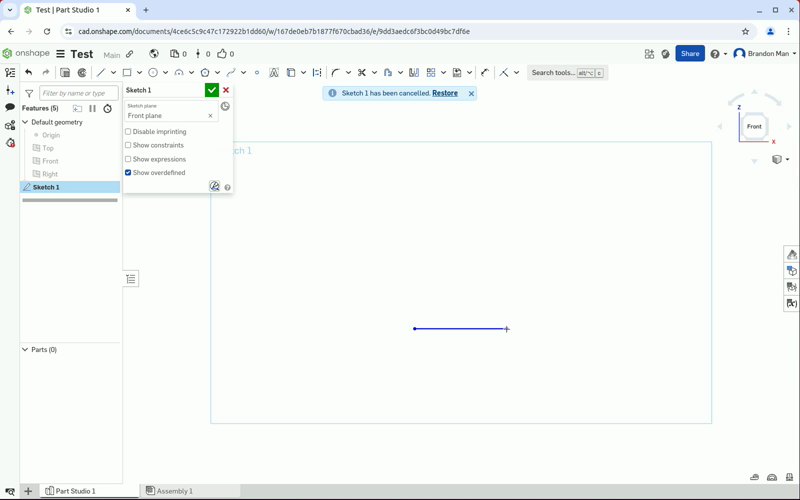
mouse_move(506, 328)
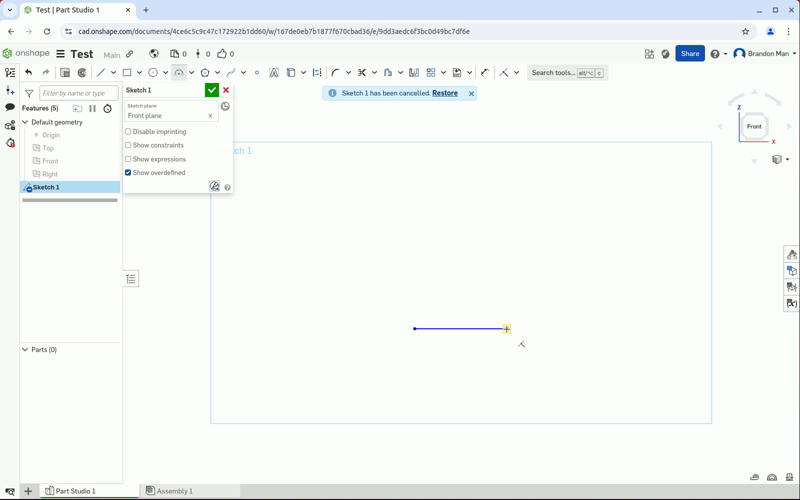
click(506, 328)
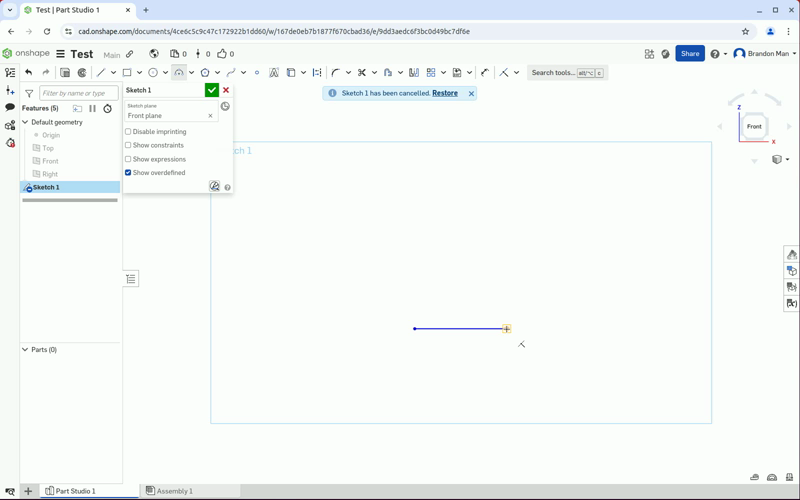
key_down(shift)
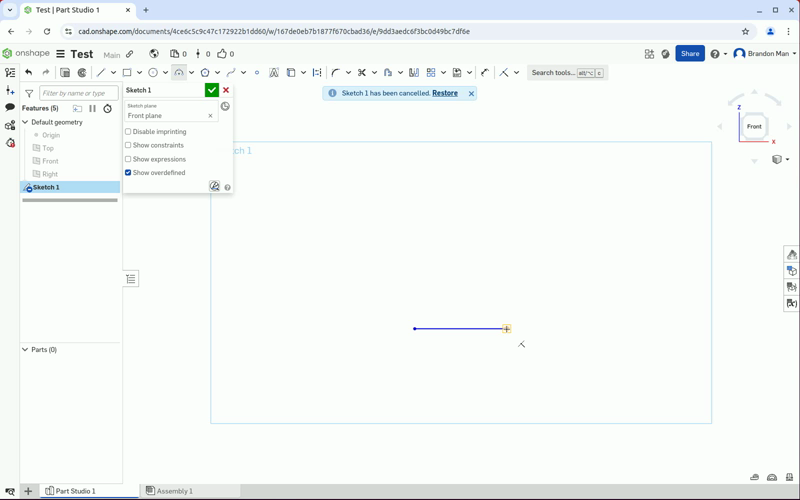
mouse_move(506, 237)
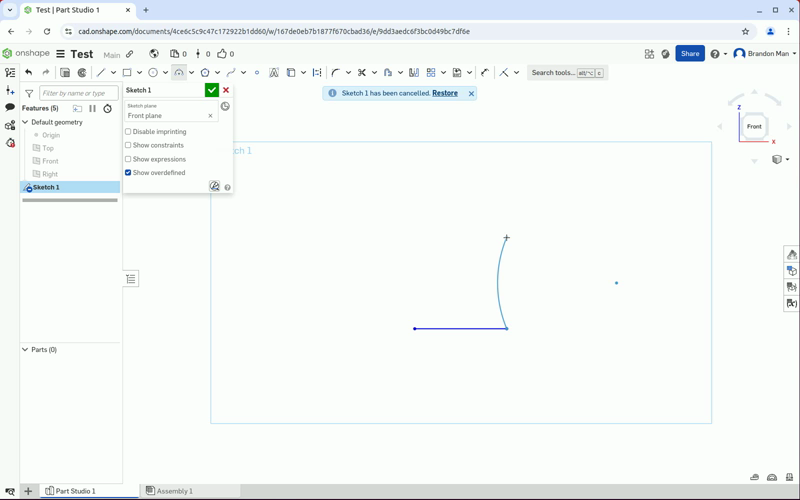
click(506, 237)
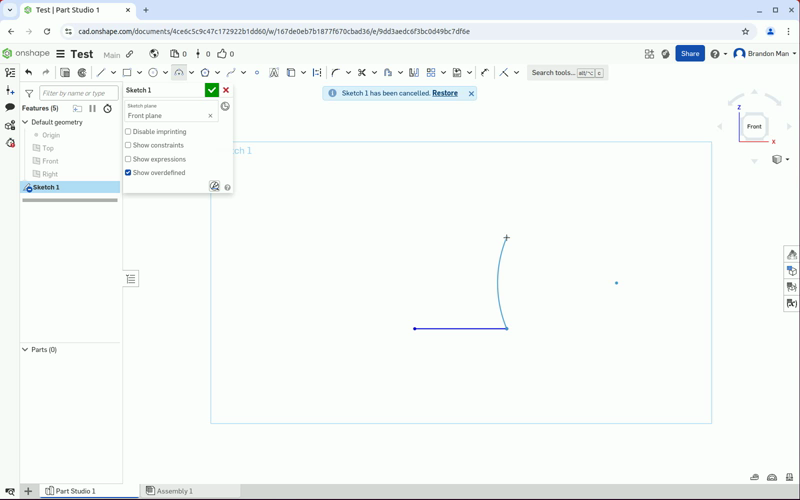
mouse_move(525, 282)
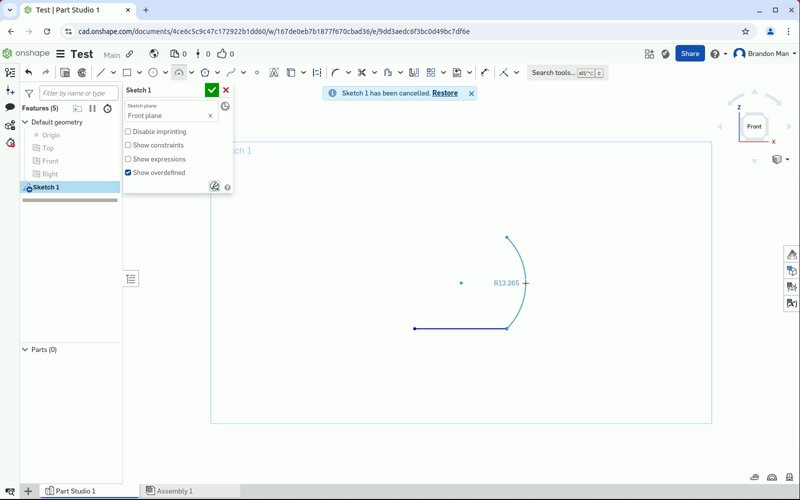
click(525, 282)
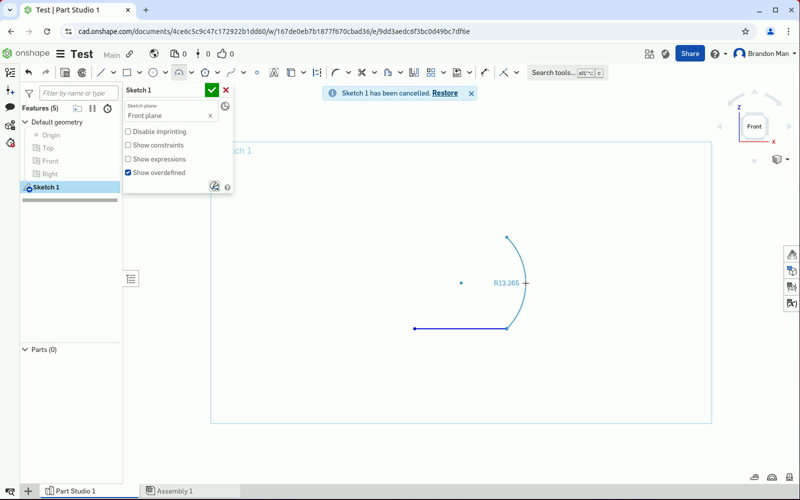
key_up(shift)
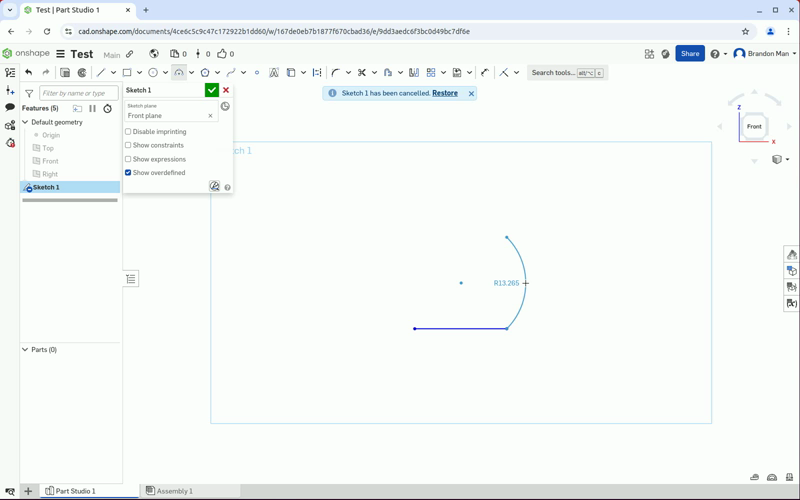
key(esc)
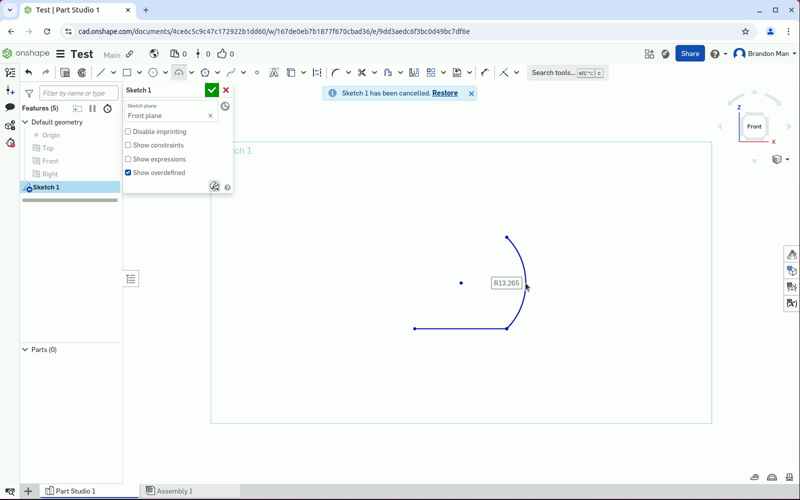
key(l)
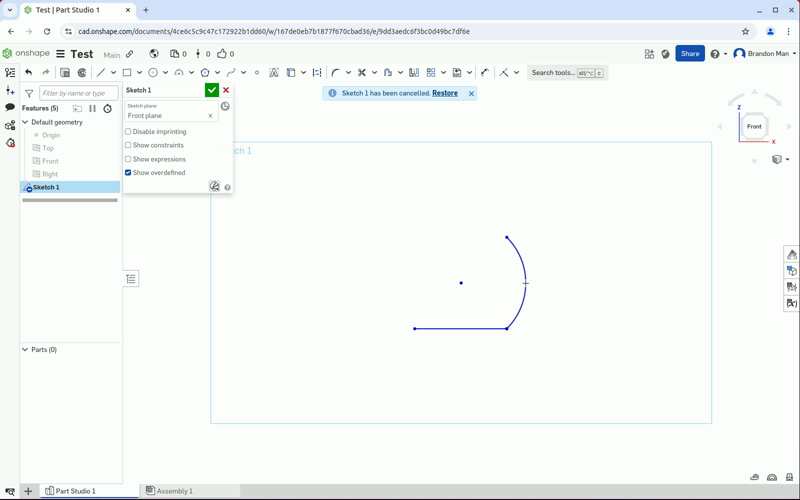
mouse_move(506, 237)
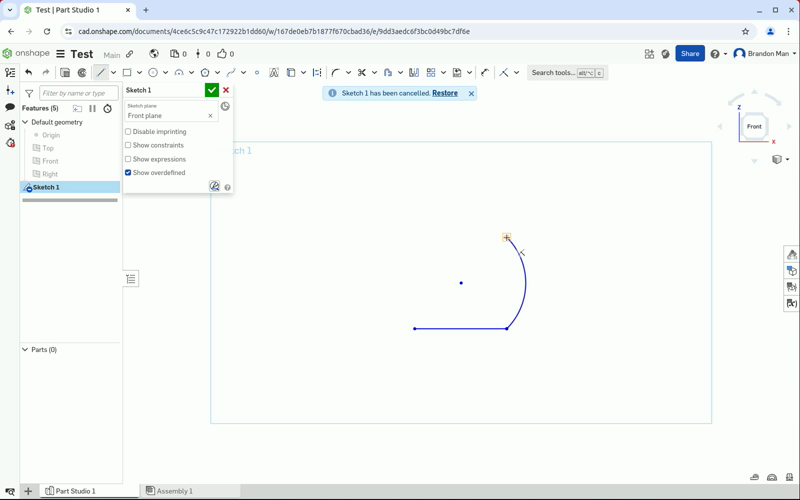
click(506, 237)
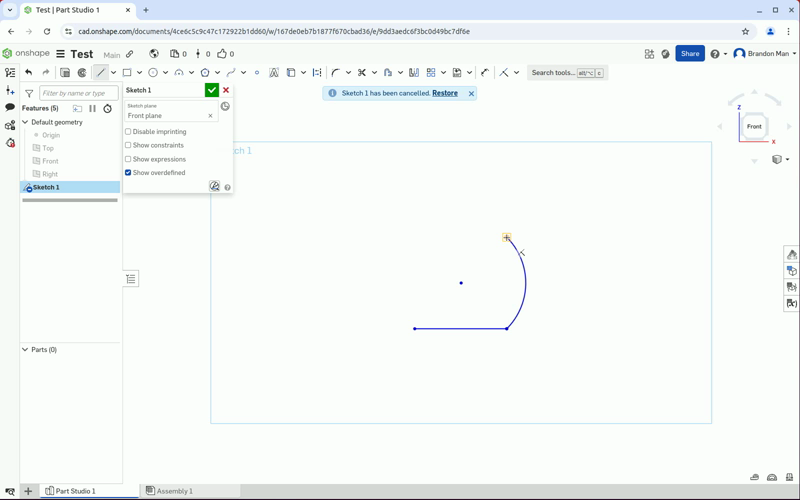
key_down(shift)
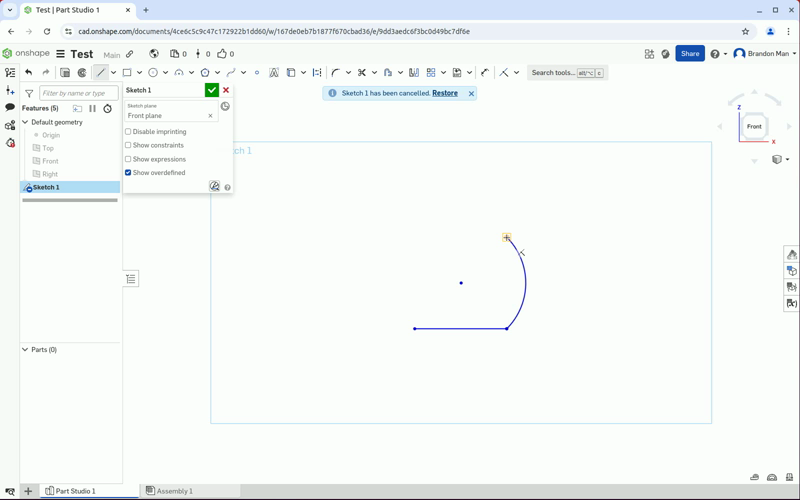
mouse_move(414, 237)
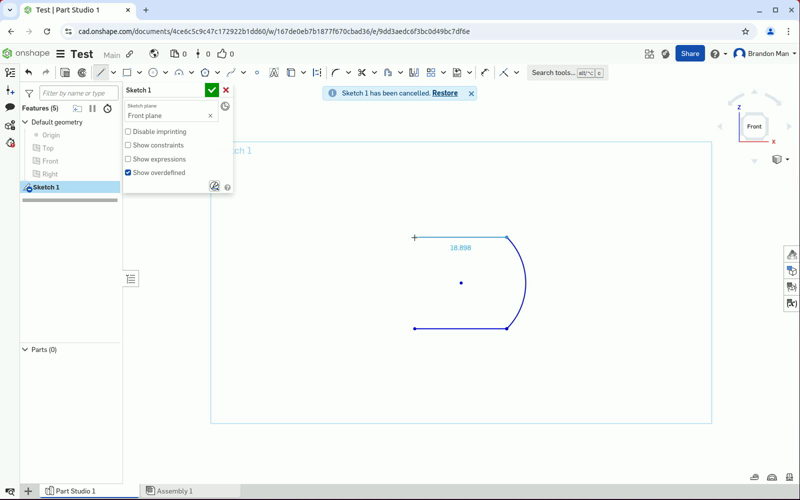
click(414, 237)
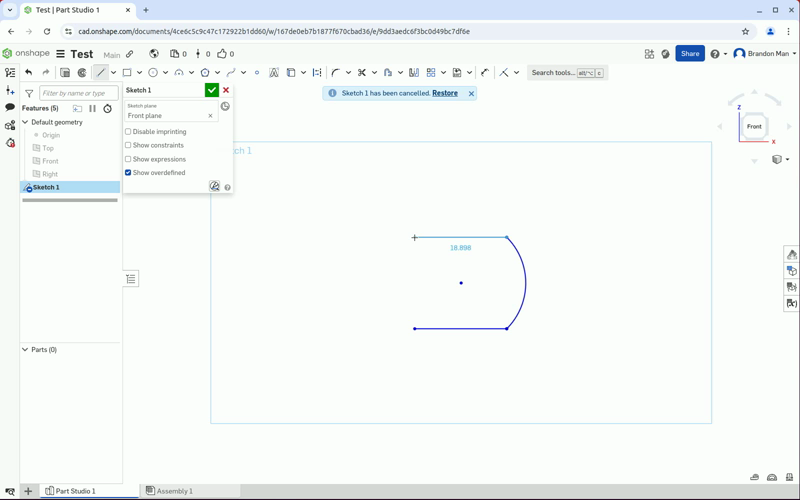
key_up(shift)
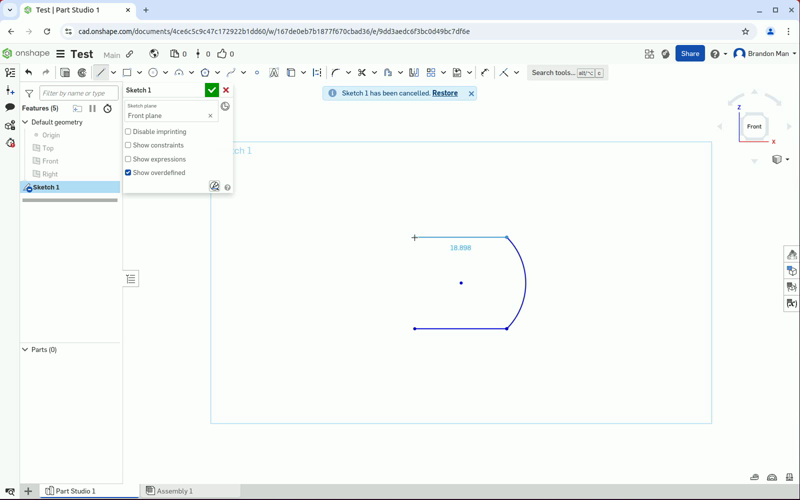
key(esc)
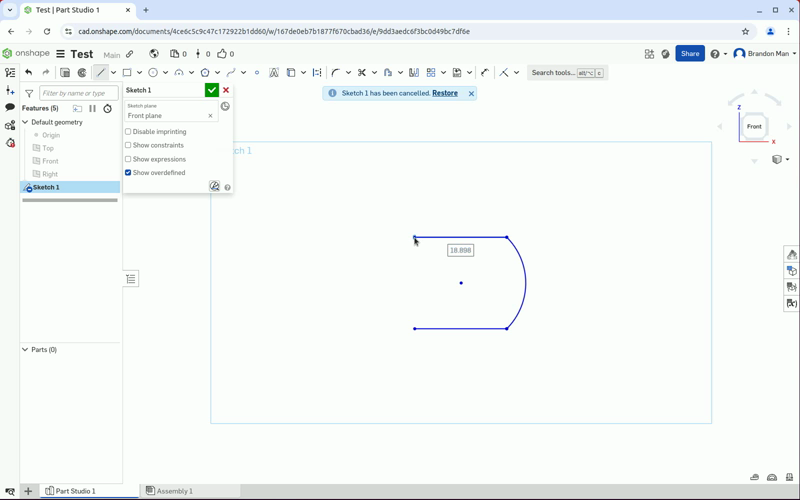
key(a)
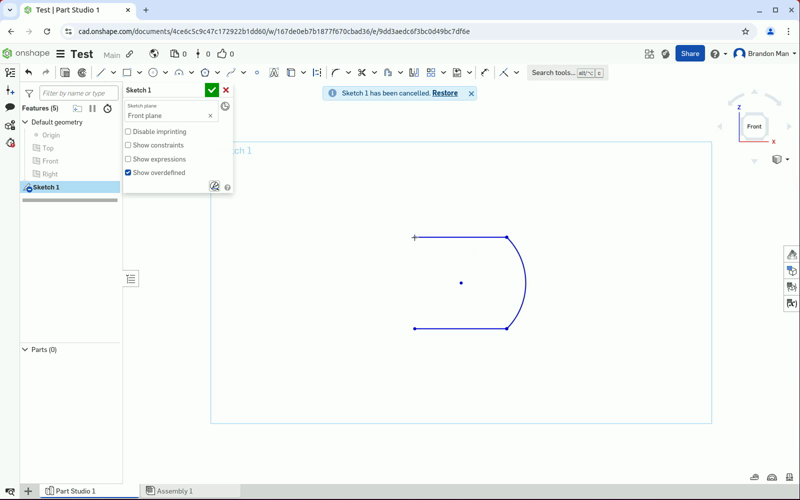
mouse_move(414, 237)
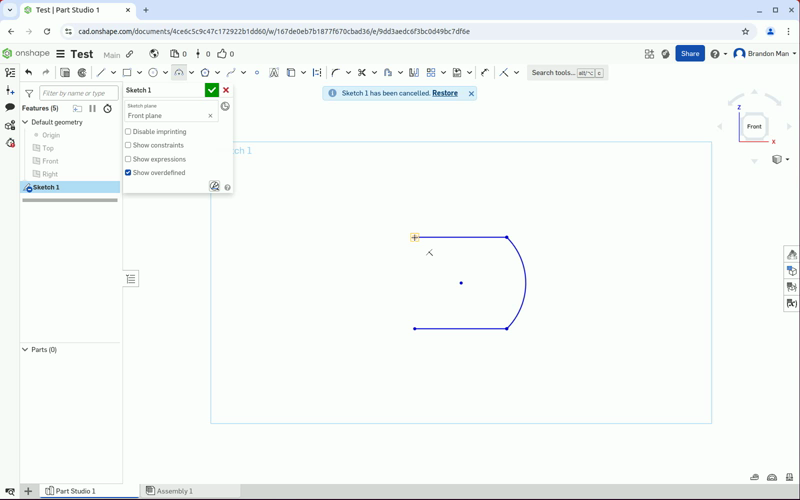
click(414, 237)
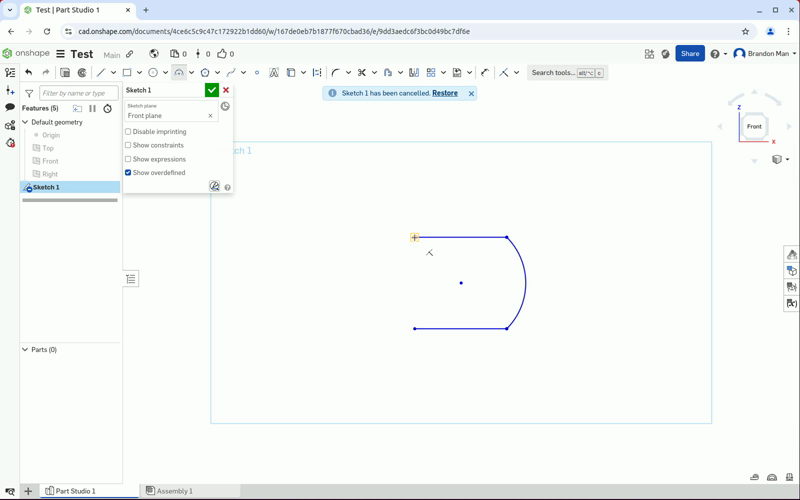
mouse_move(414, 328)
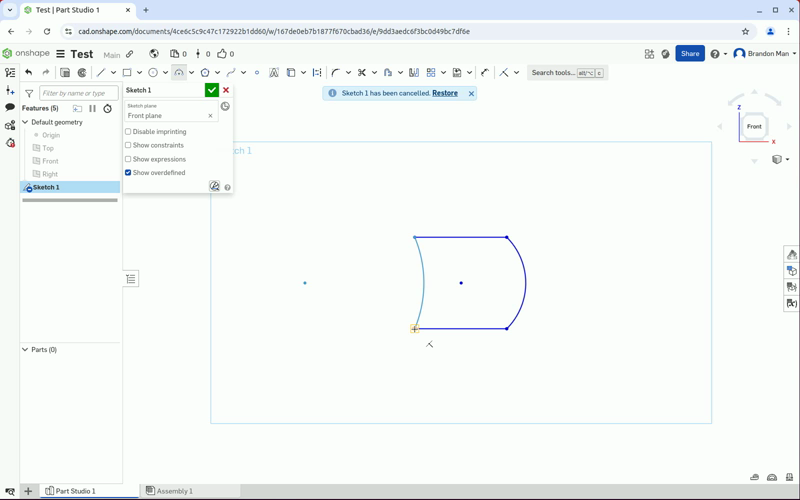
click(414, 328)
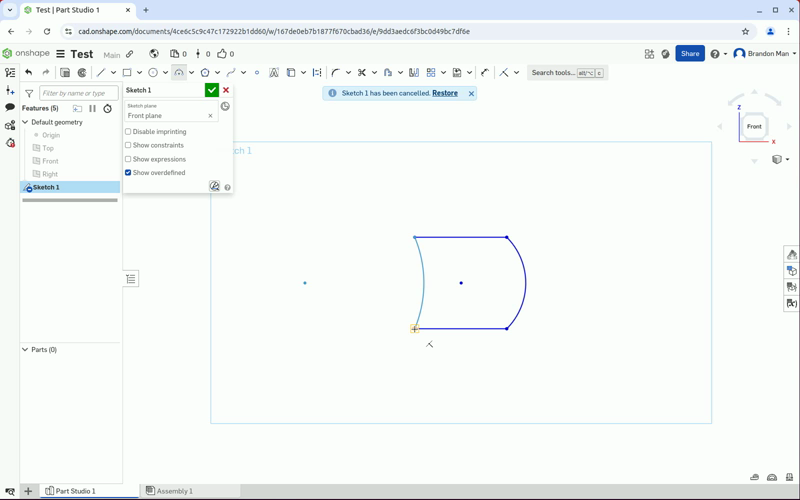
key_down(shift)
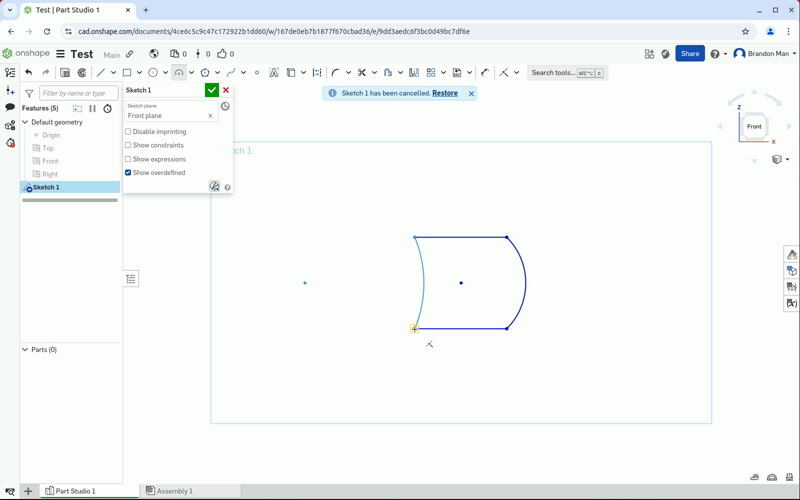
mouse_move(395, 282)
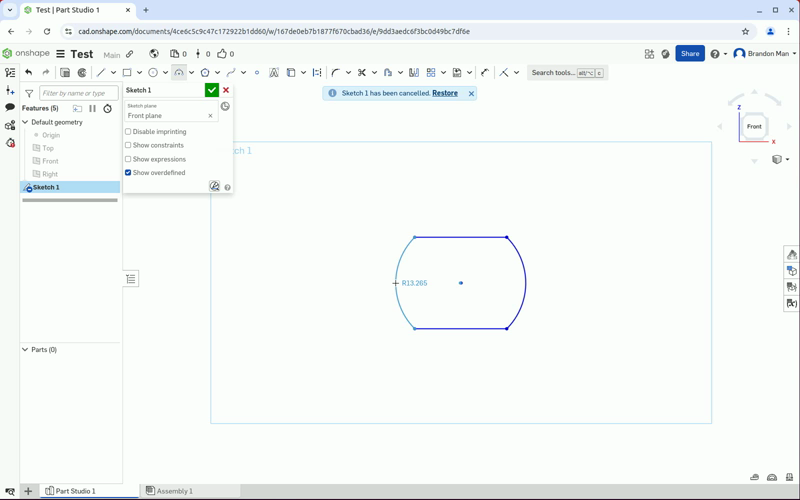
click(395, 282)
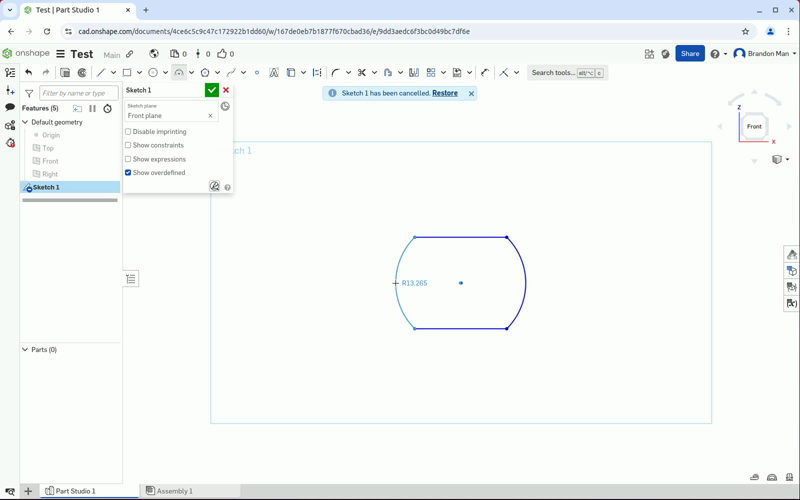
key_up(shift)
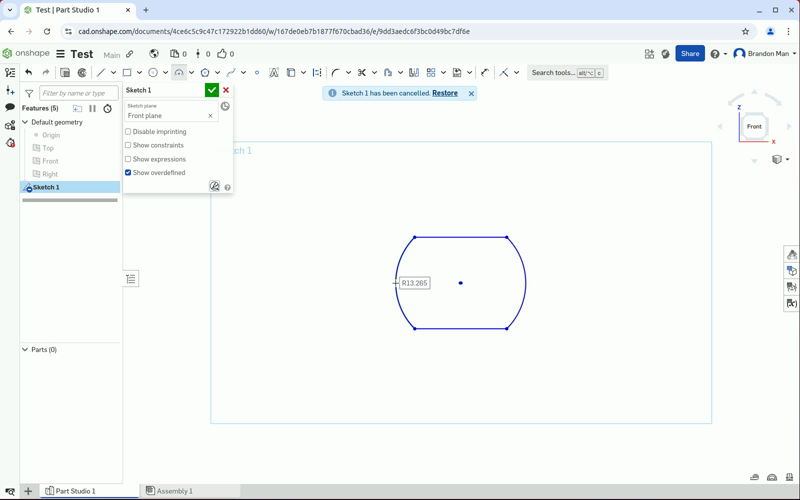
key(esc)
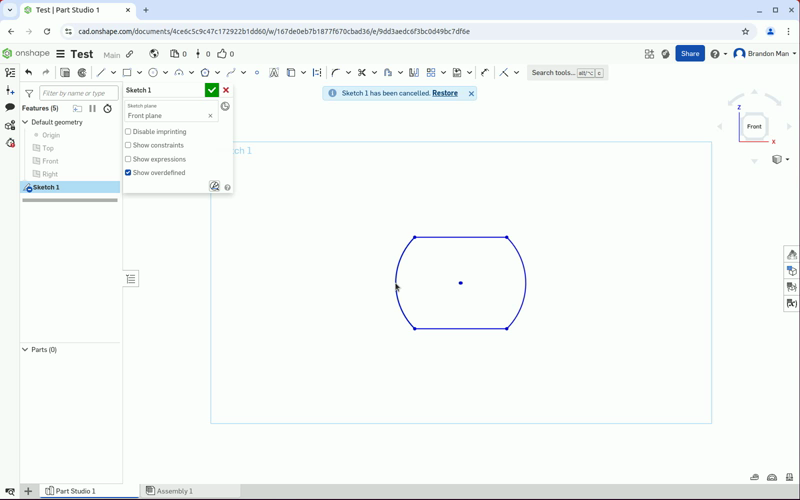
key(c)
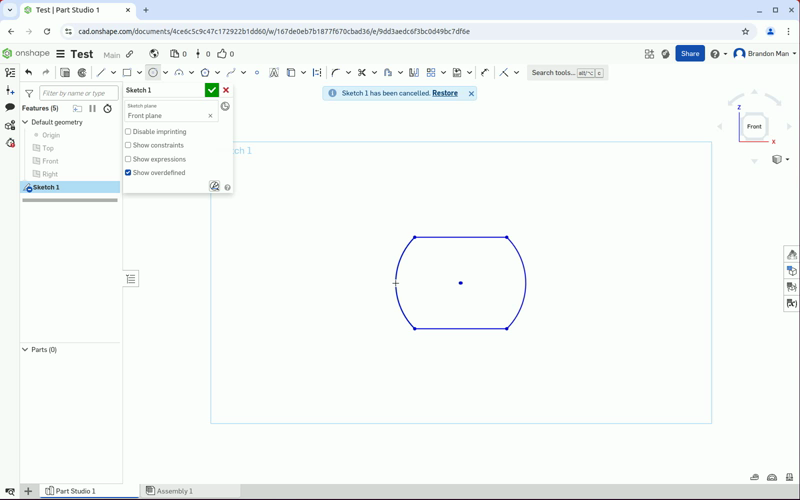
key_down(shift)
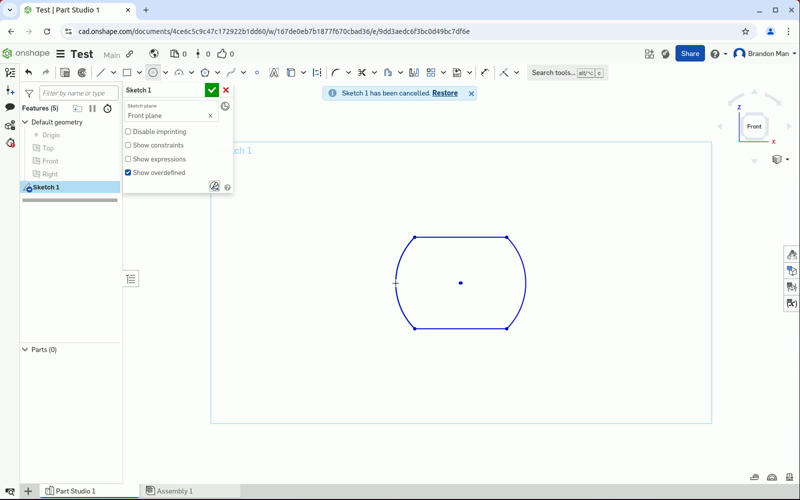
mouse_move(414, 283)
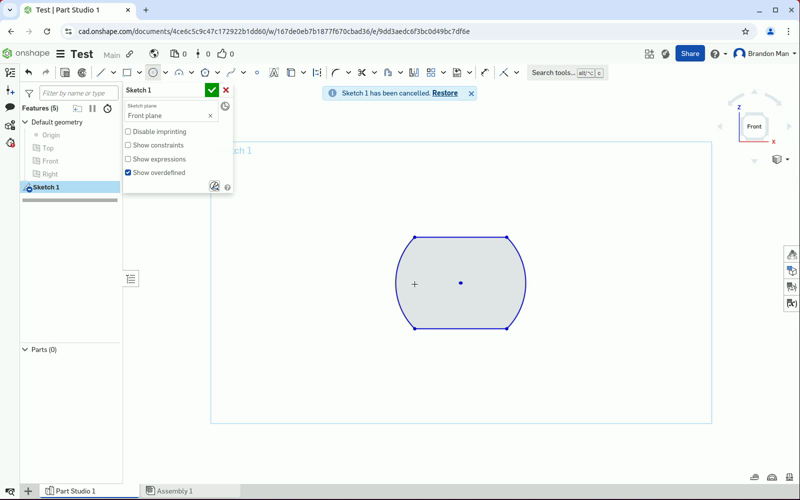
click(414, 283)
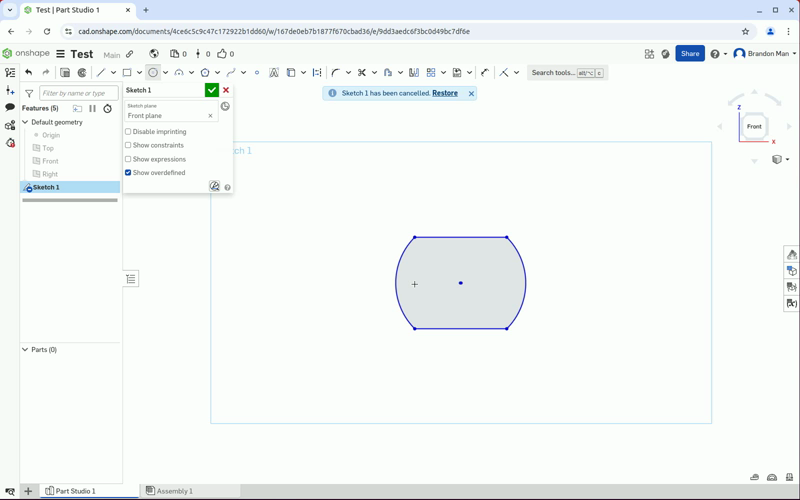
key_up(shift)
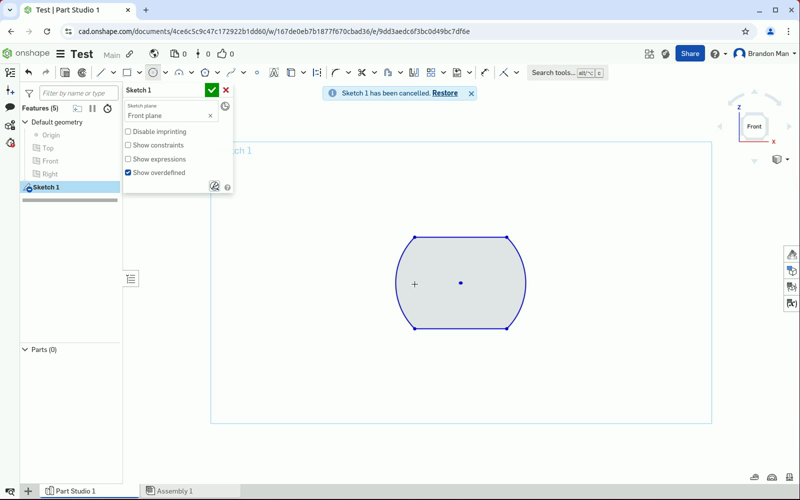
mouse_move(421, 283)
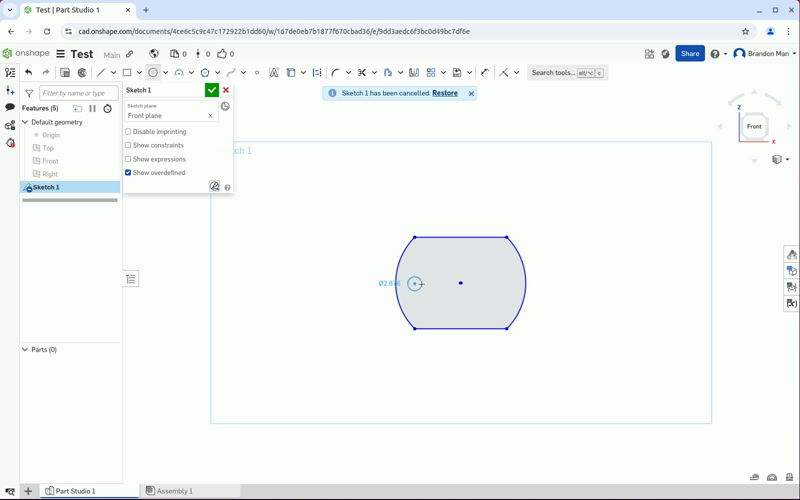
click(421, 283)
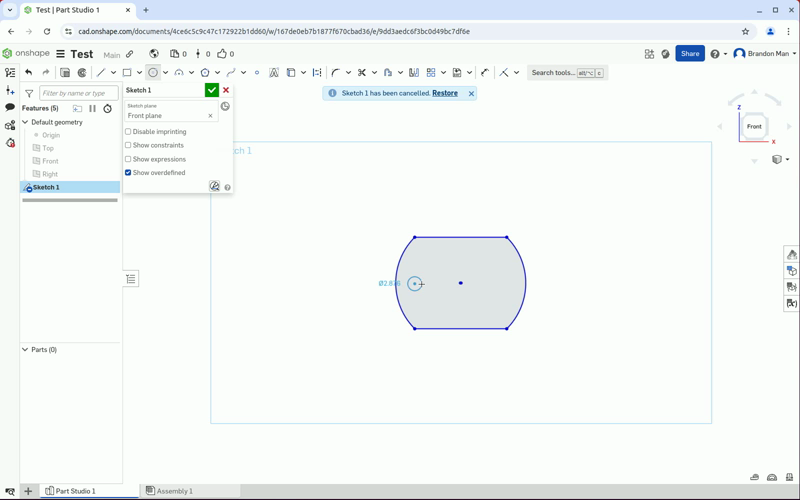
key(esc)
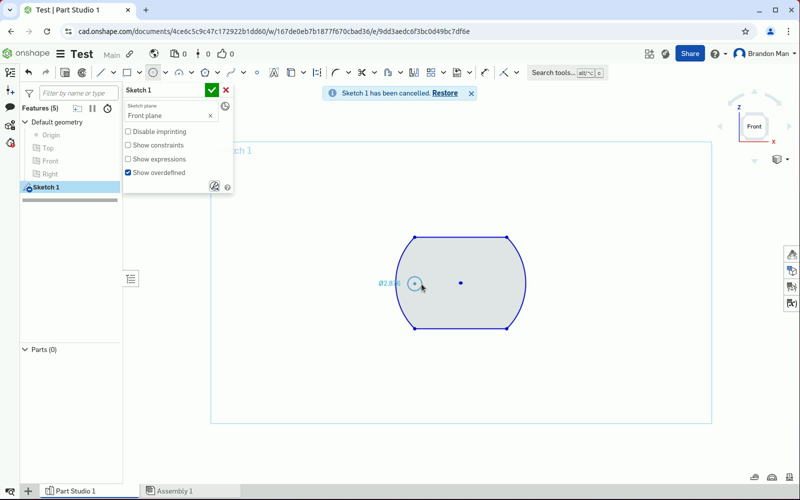
key(c)
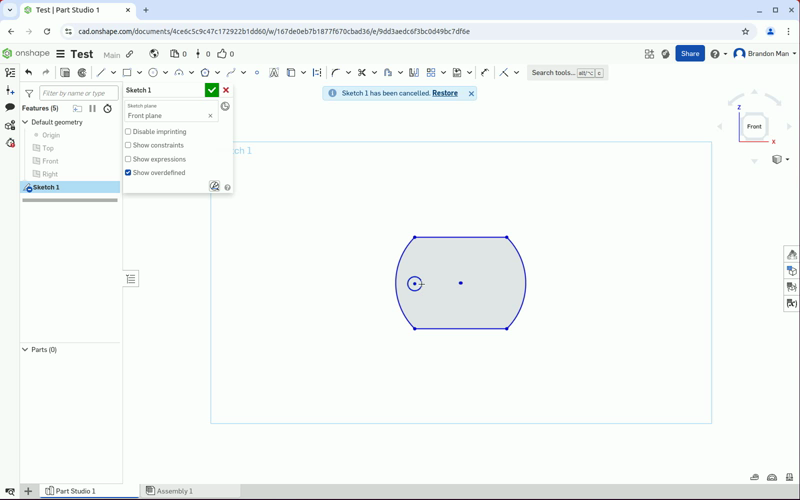
key_down(shift)
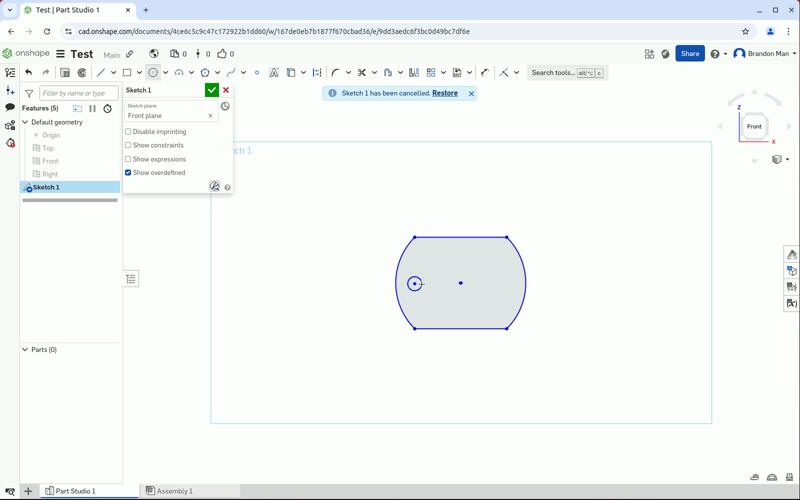
mouse_move(460, 283)
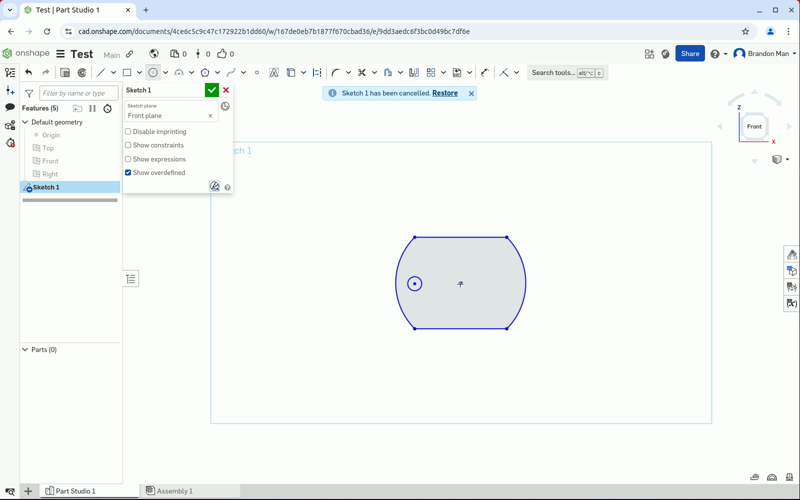
scroll(6)
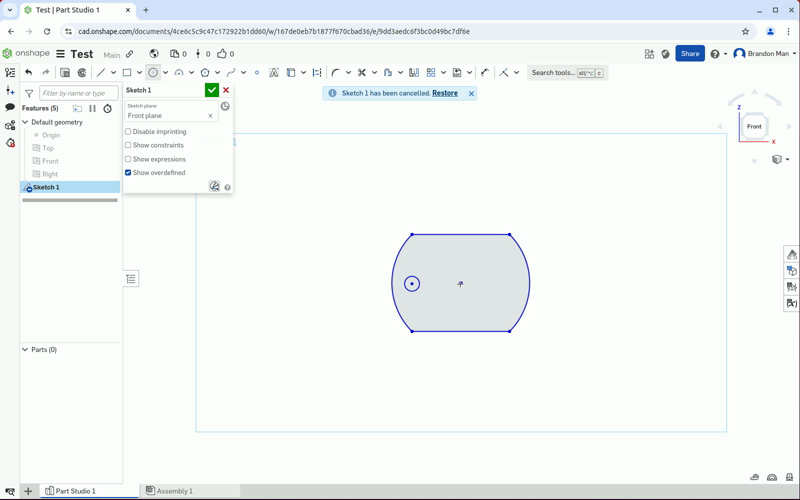
scroll(6)
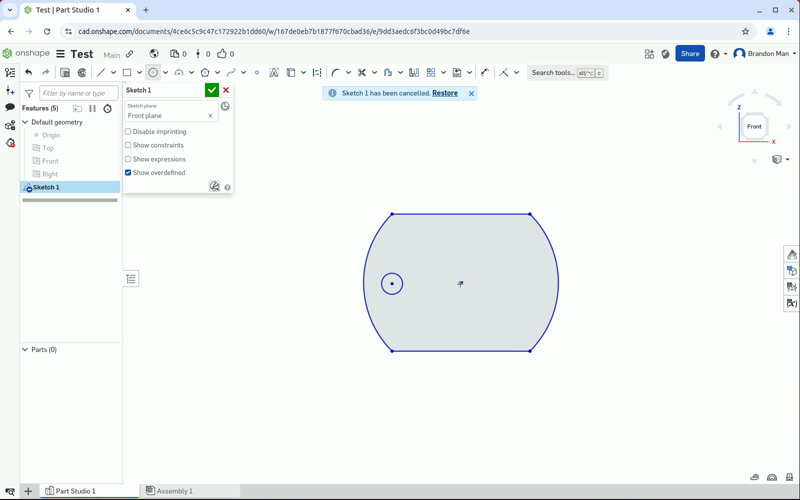
scroll(6)
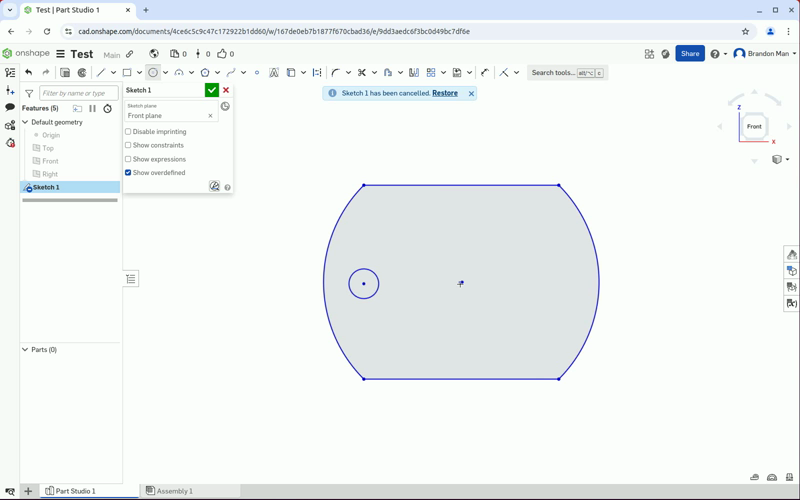
scroll(6)
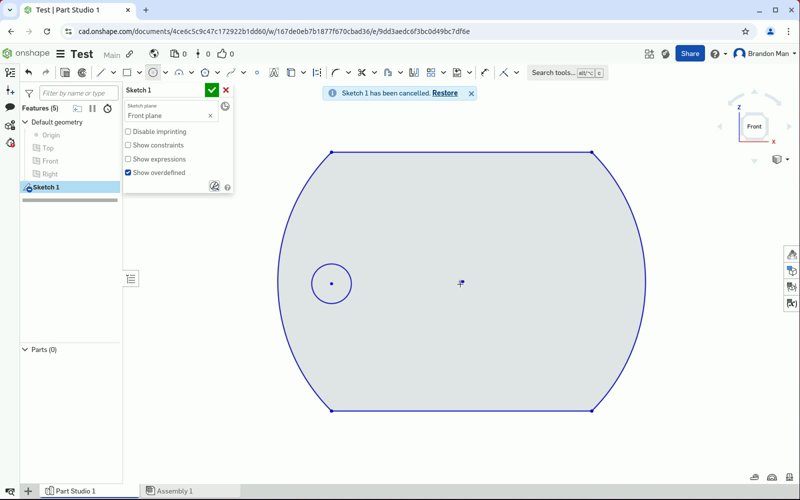
scroll(6)
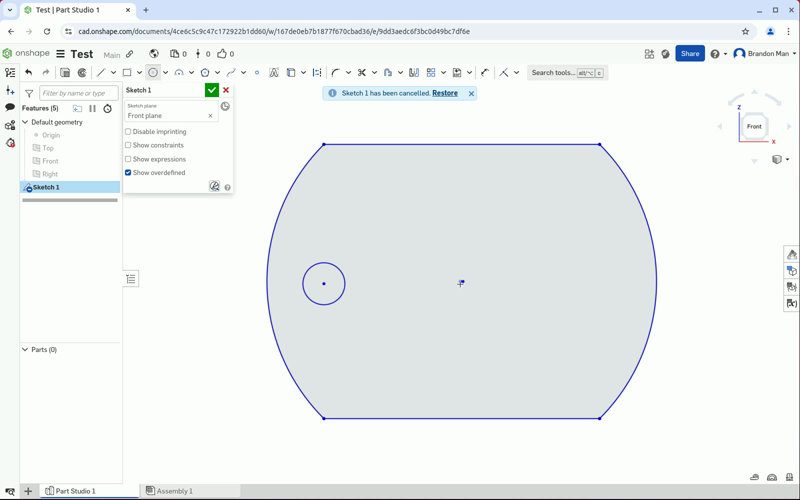
scroll(6)
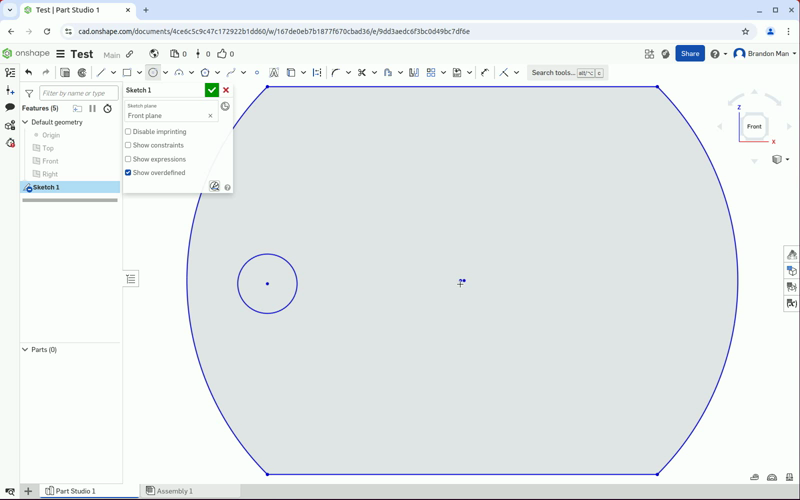
scroll(6)
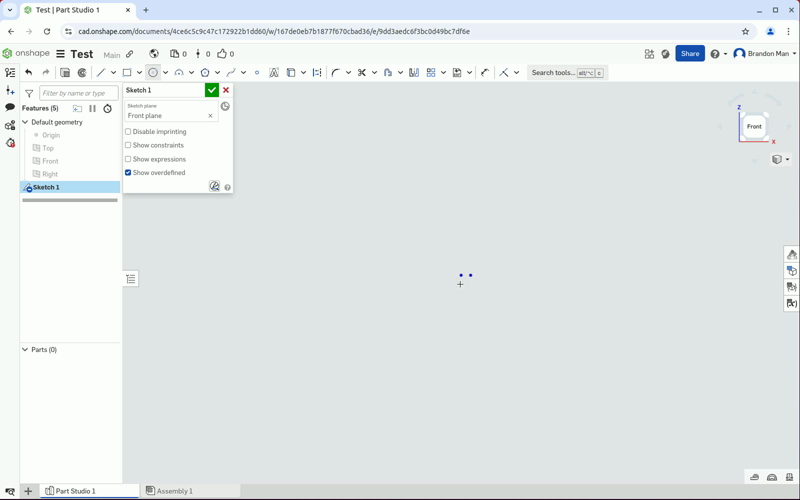
click(460, 283)
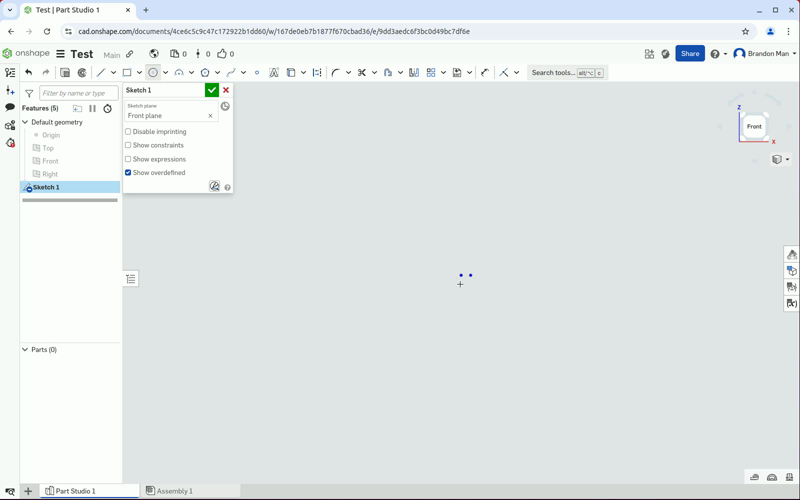
scroll(-6)
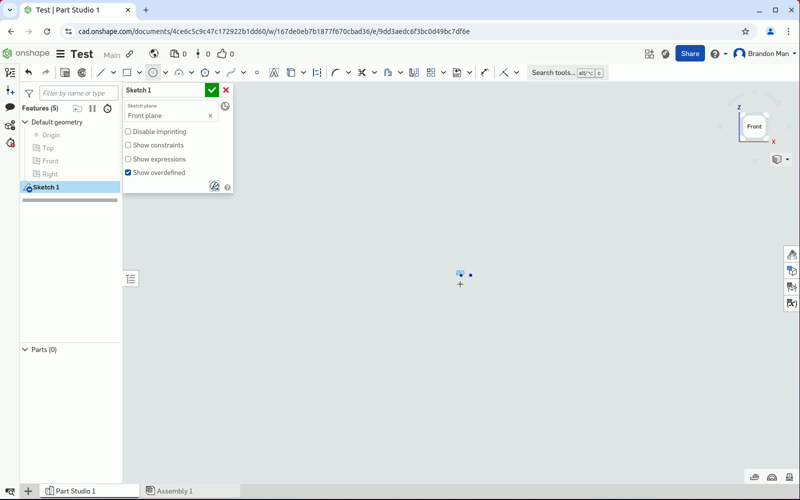
scroll(-6)
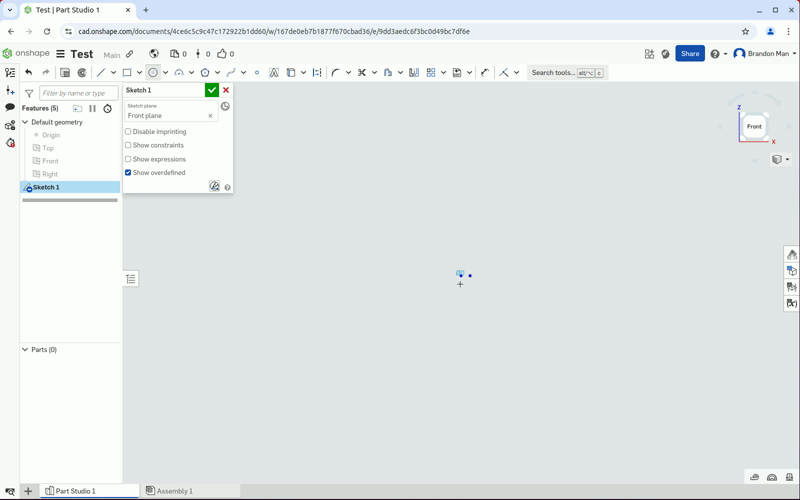
scroll(-6)
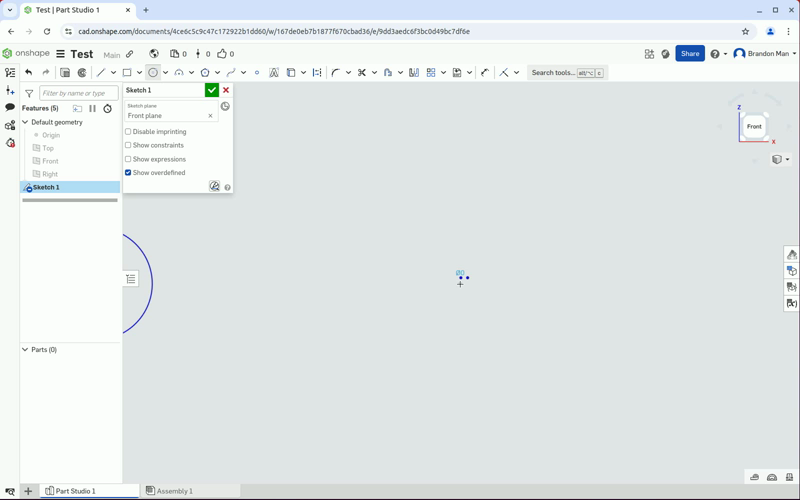
scroll(-6)
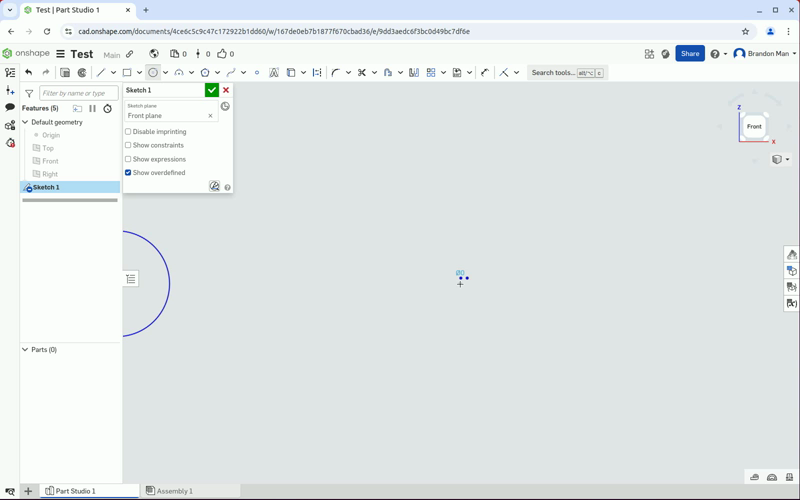
scroll(-6)
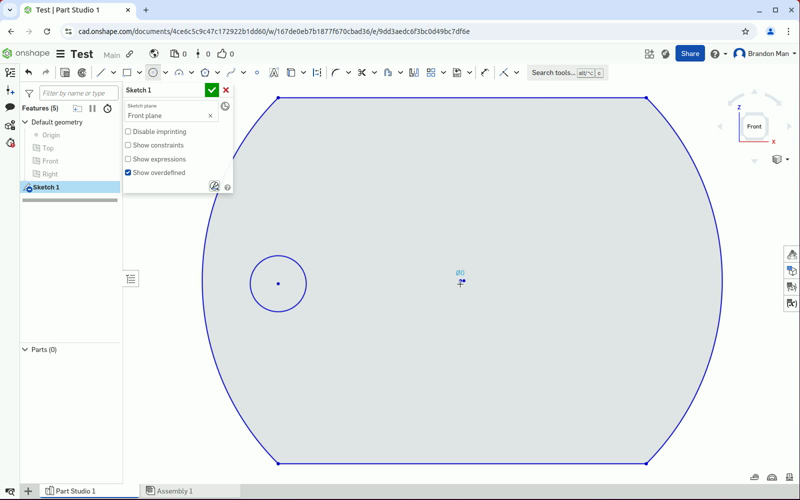
scroll(-6)
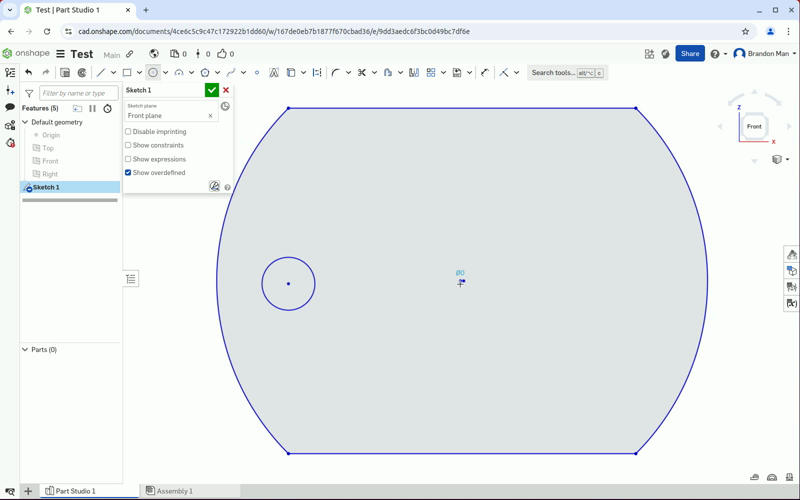
scroll(-6)
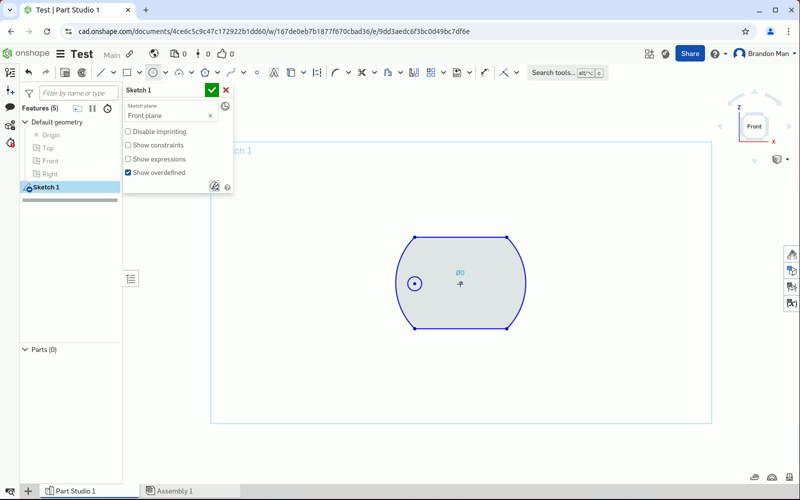
key_up(shift)
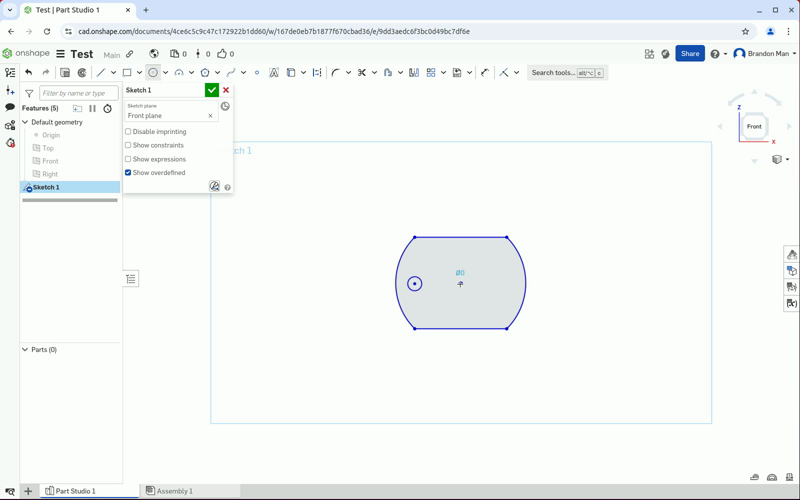
mouse_move(475, 283)
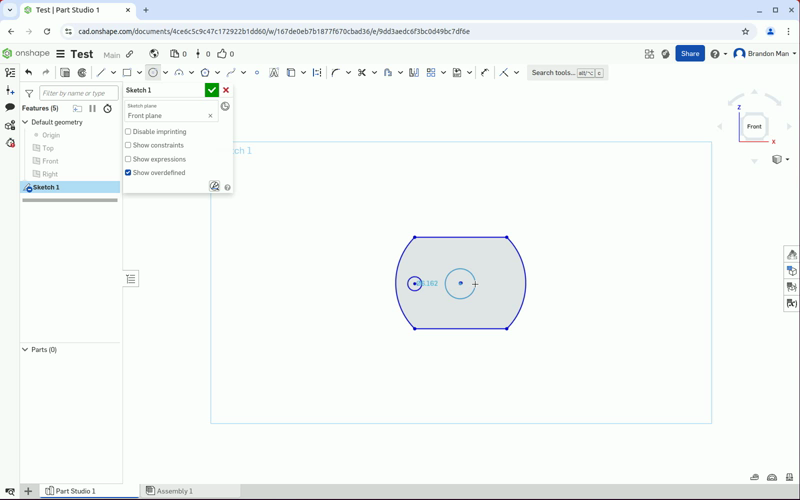
click(475, 283)
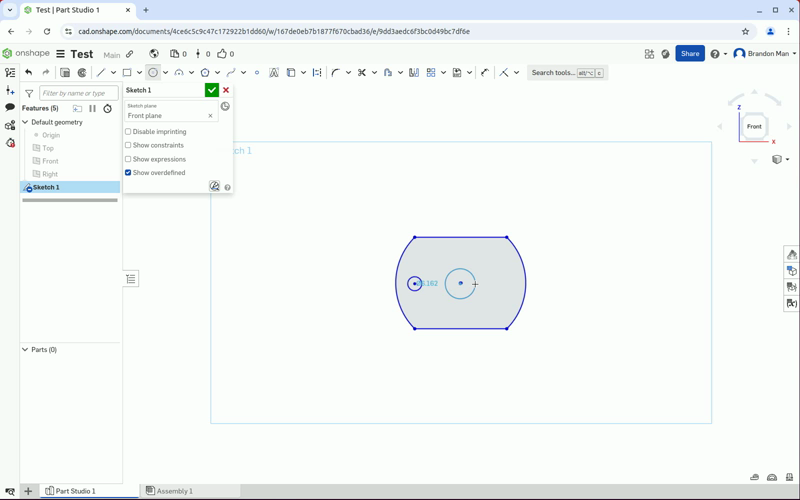
key(esc)
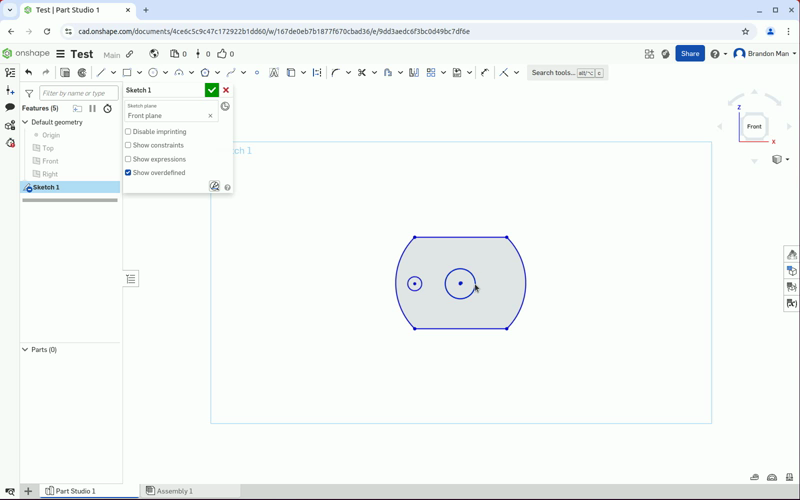
key(c)
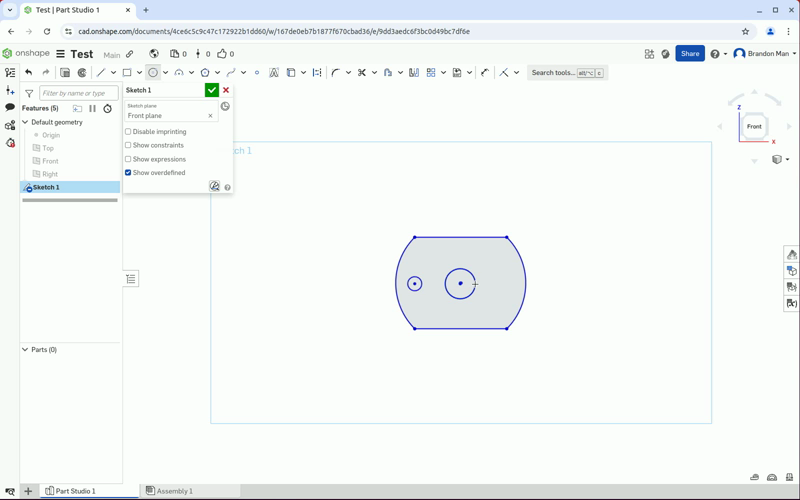
key_down(shift)
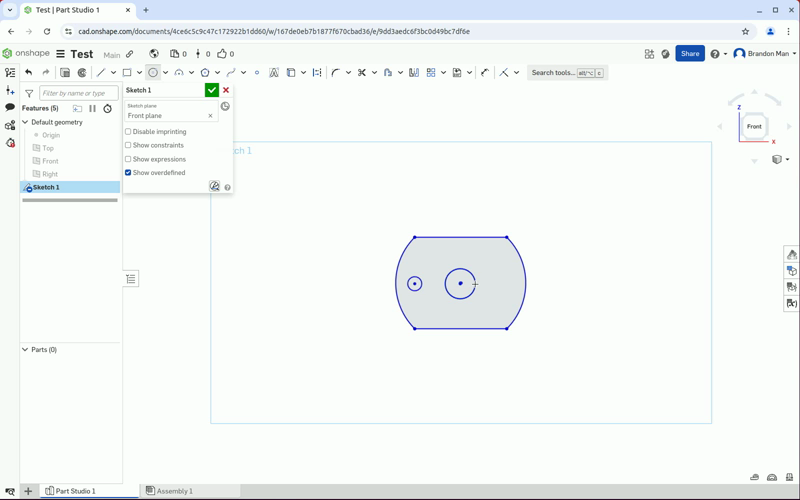
mouse_move(506, 283)
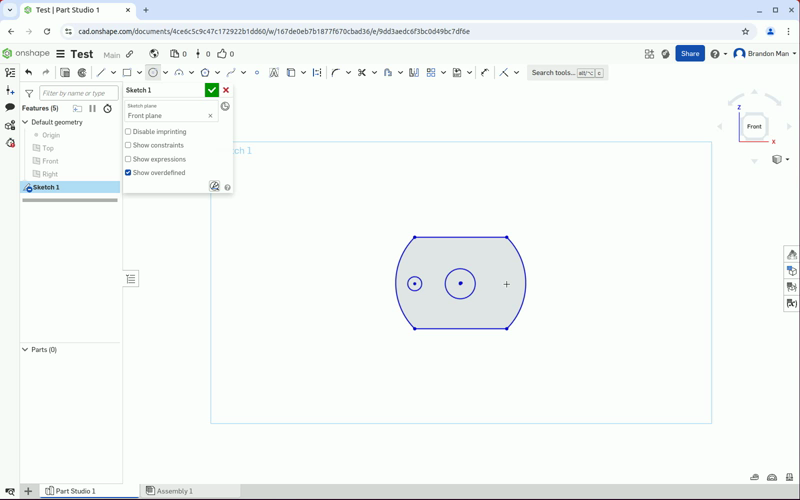
click(506, 283)
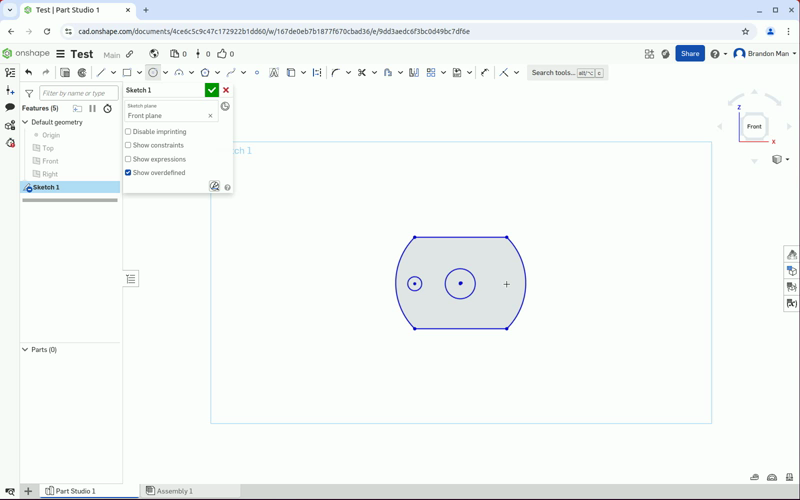
key_up(shift)
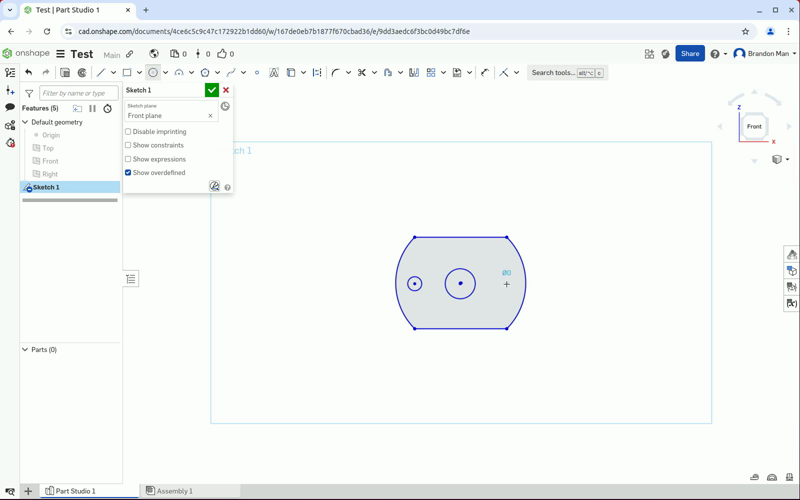
mouse_move(513, 283)
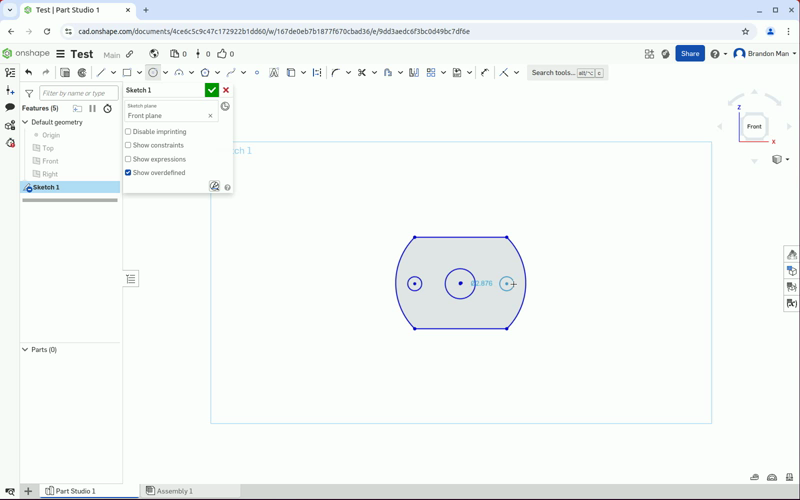
click(513, 283)
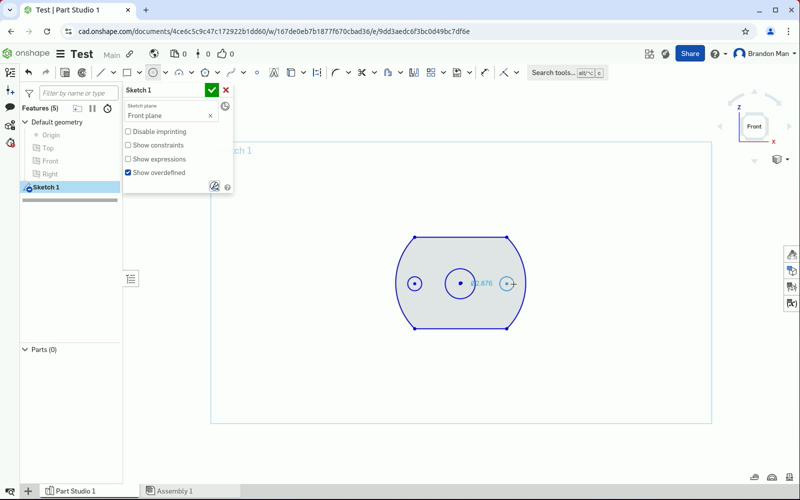
key(esc)
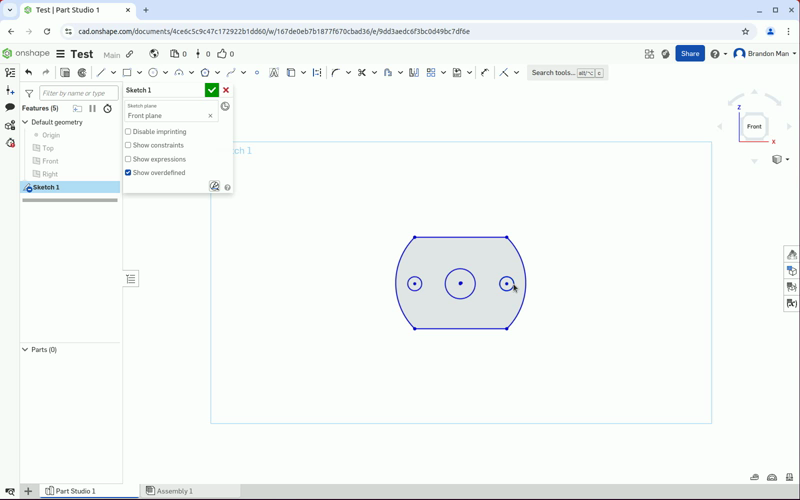
mouse_move(436, 275)
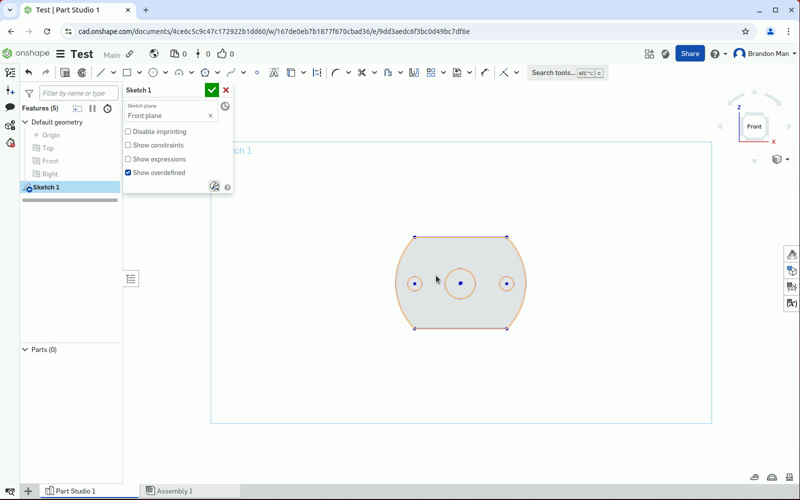
click(436, 275)
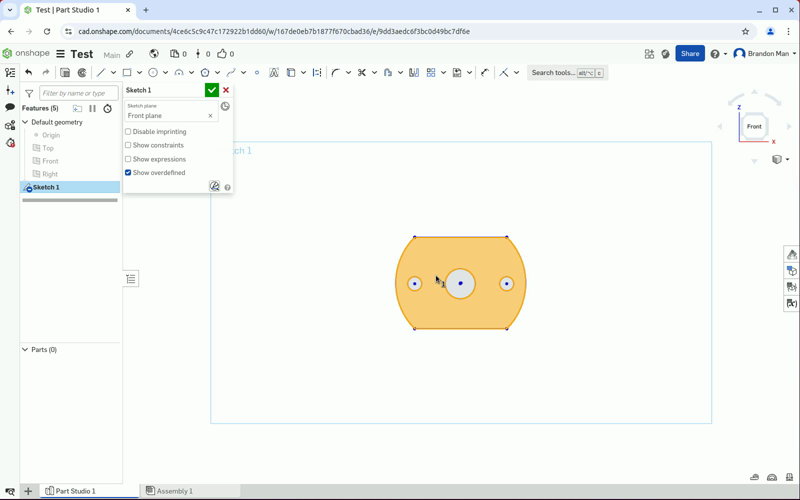
mouse_move(73, 352)
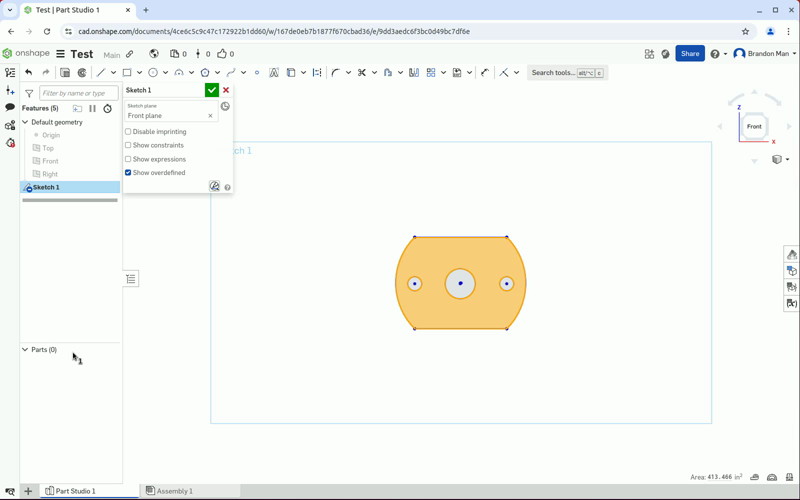
key(shift+y)
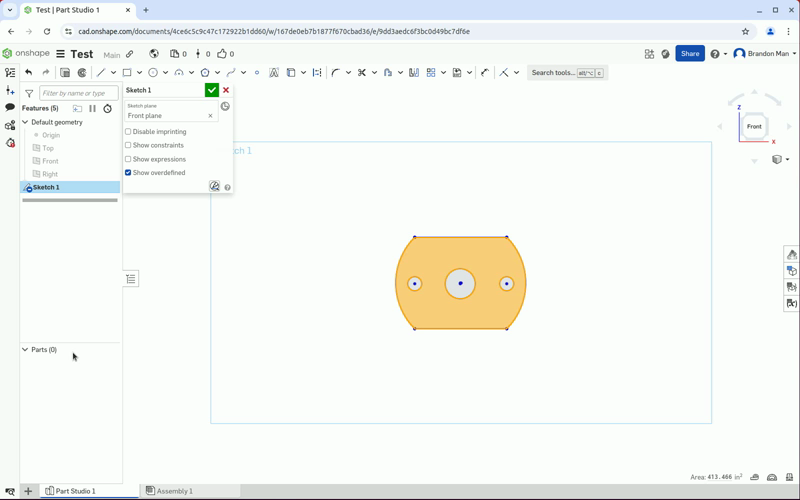
key(shift+e)
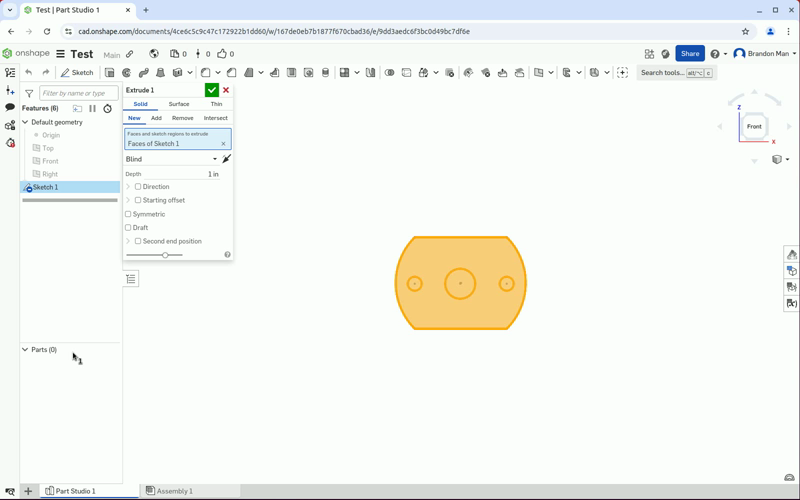
mouse_move(143, 106)
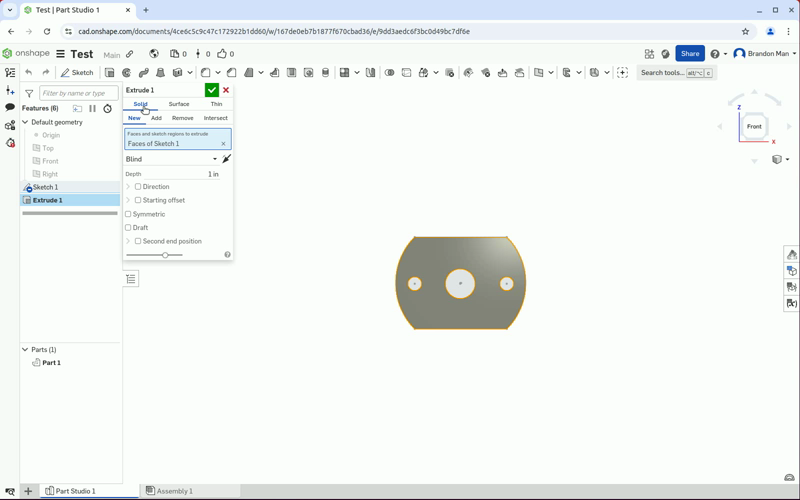
click(143, 106)
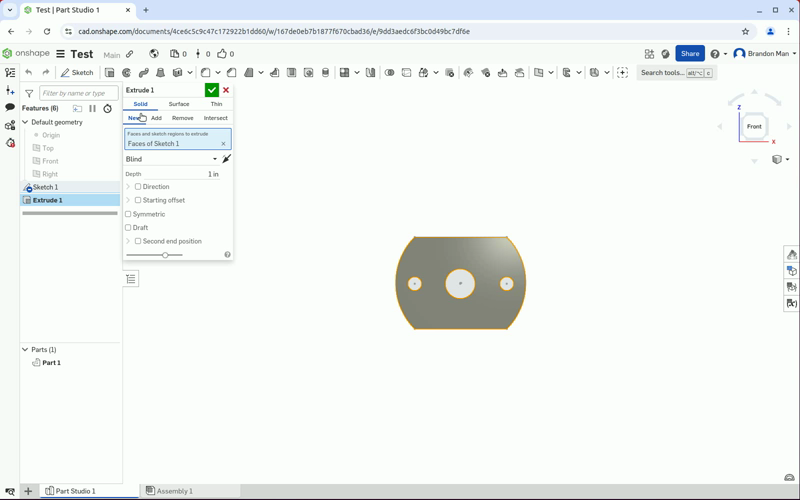
mouse_move(137, 120)
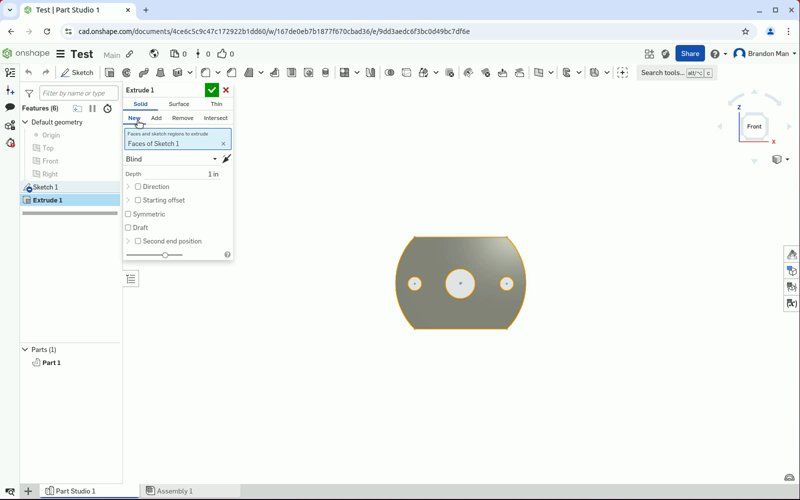
click(137, 120)
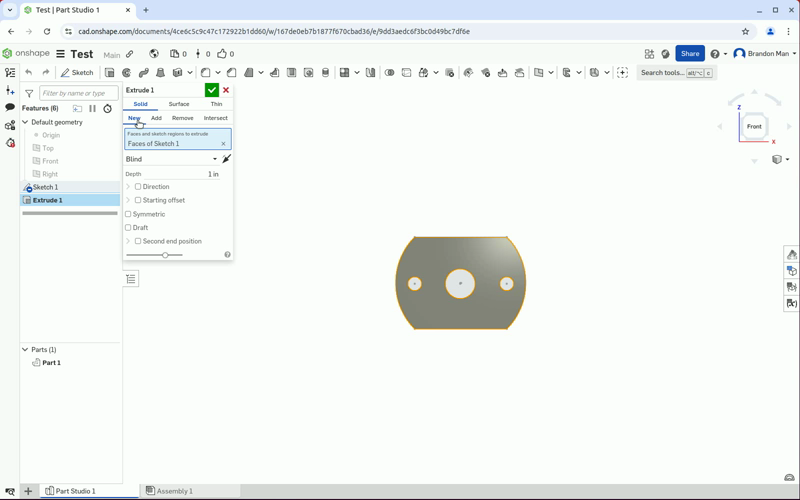
key(tab, 4)
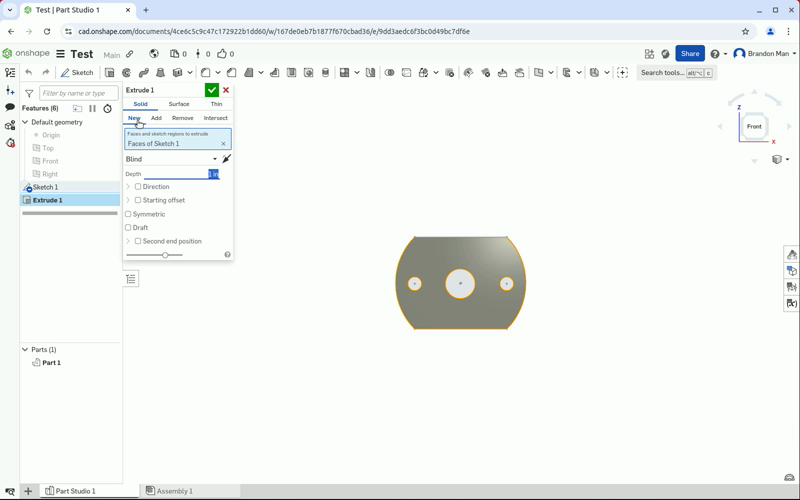
text(5.055)
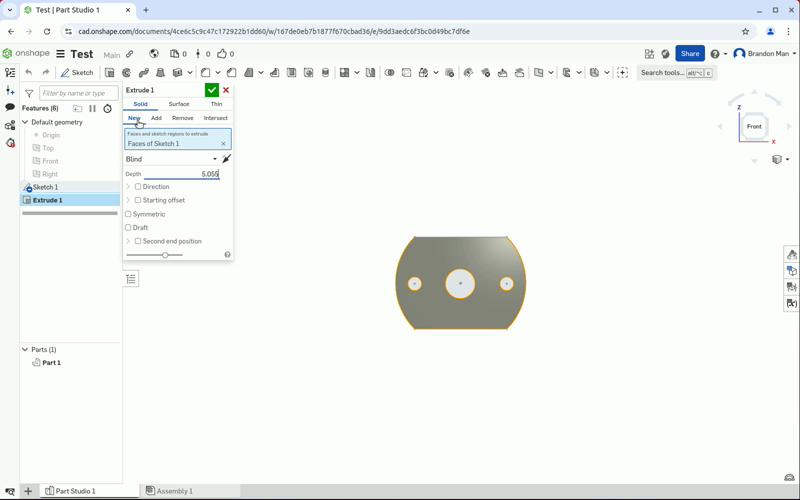
key(enter)
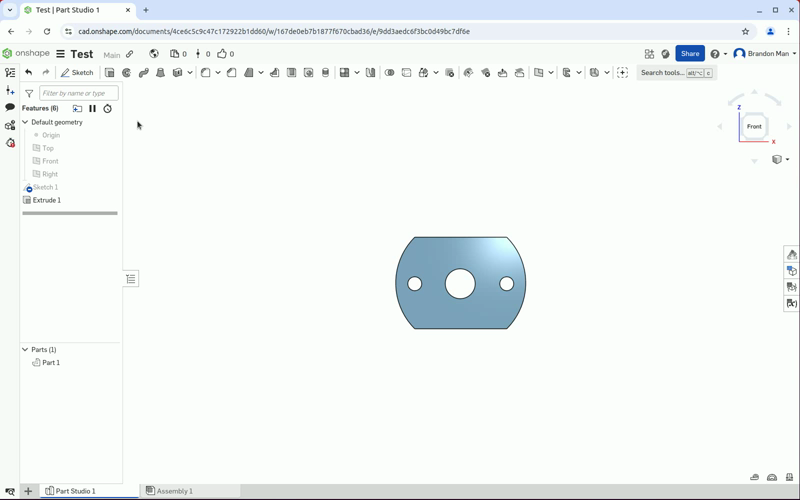
key(shift+h)
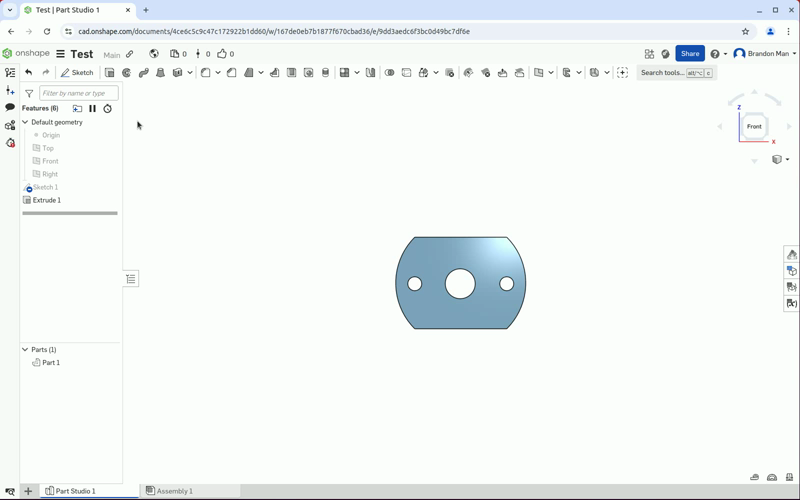
key(shift+h)
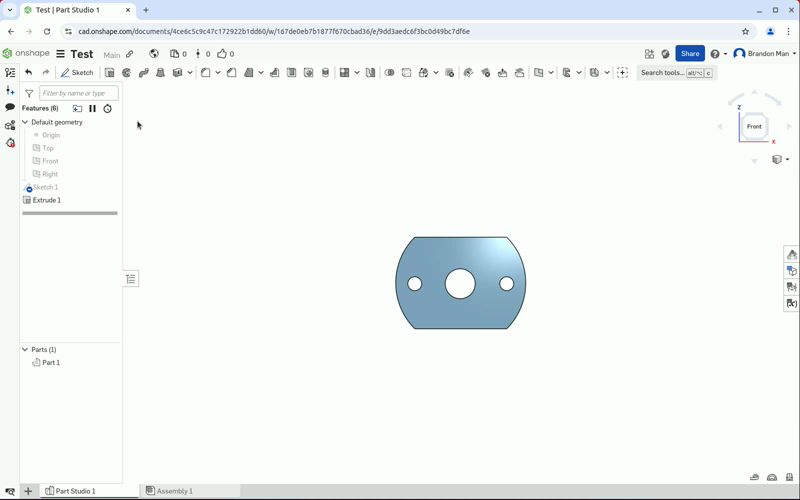
mouse_move(73, 189)
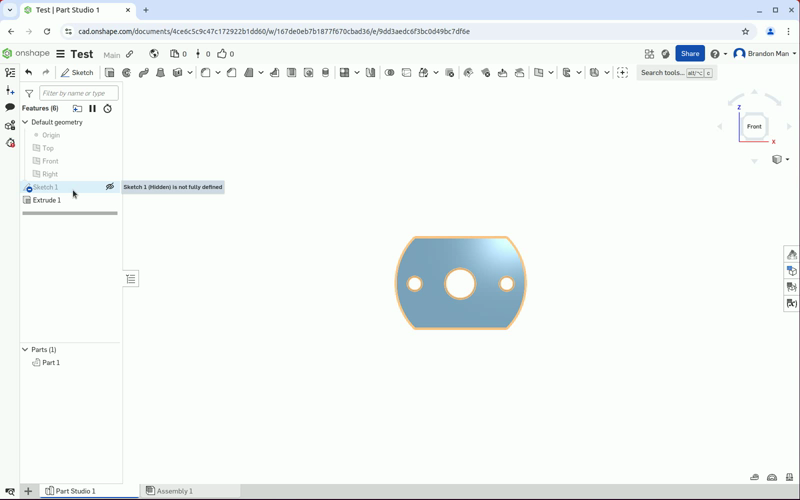
click(73, 189)
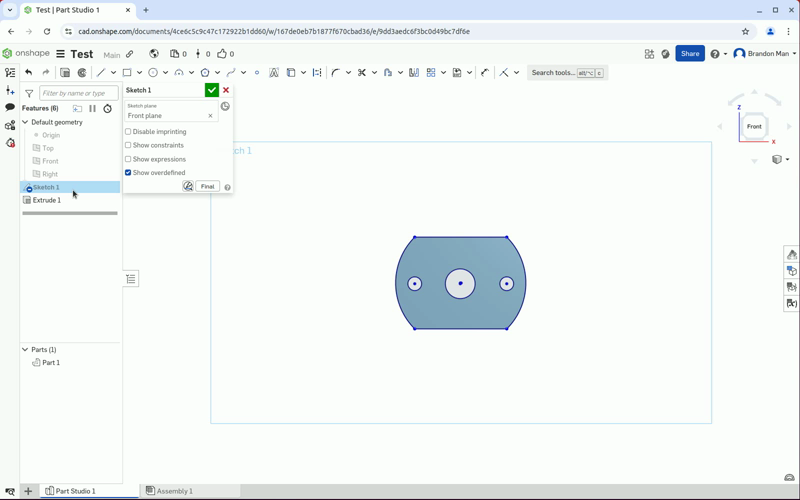
mouse_move(229, 92)
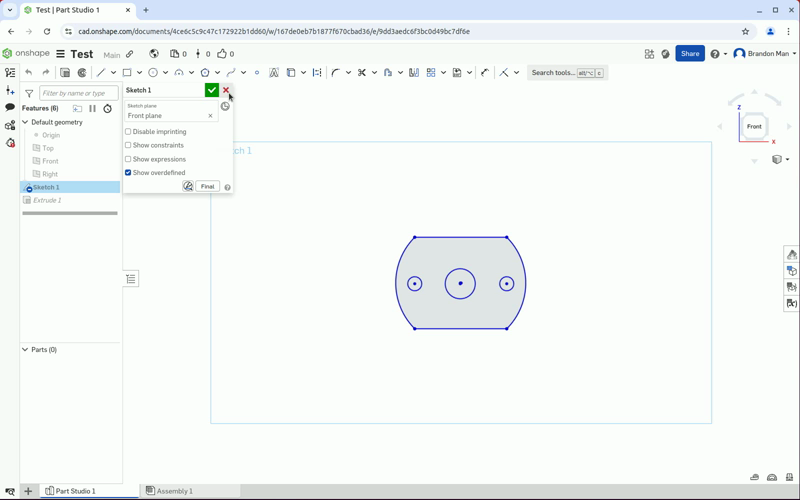
click(229, 92)
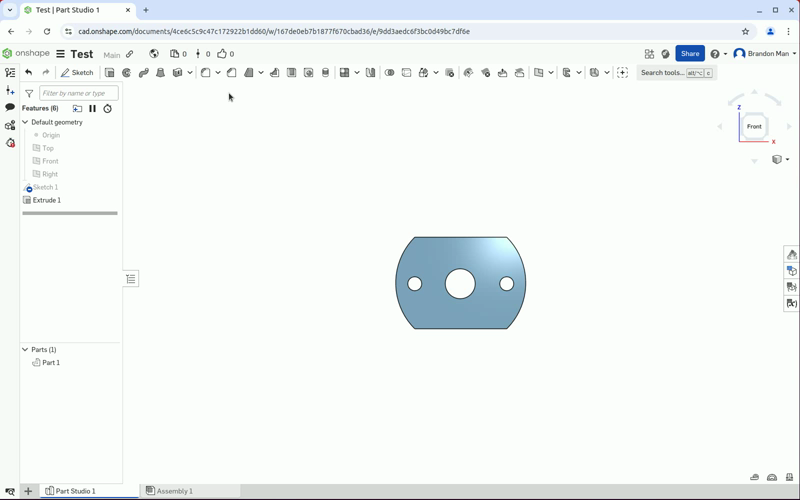
mouse_move(541, 75)
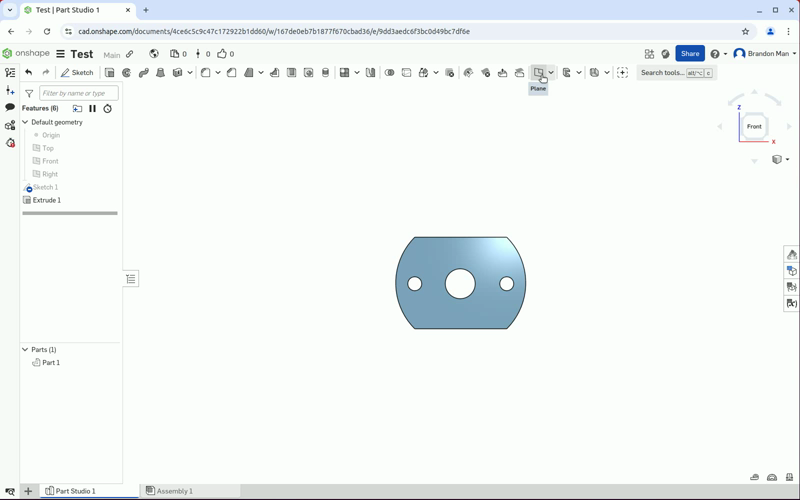
click(541, 75)
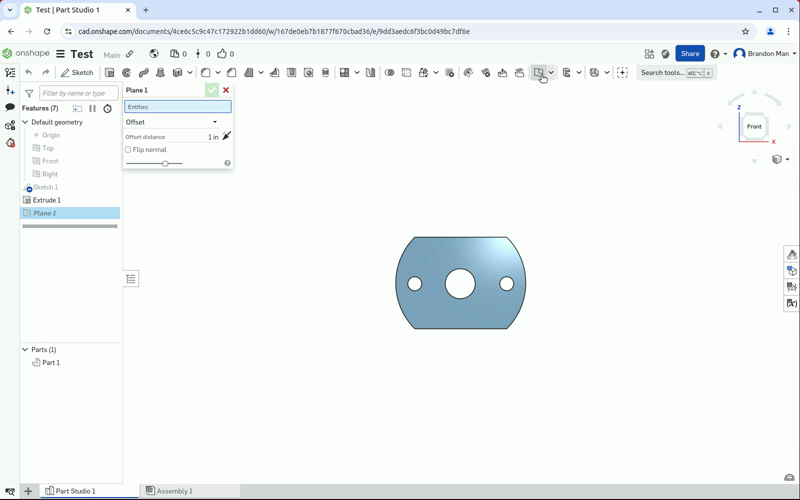
mouse_move(73, 163)
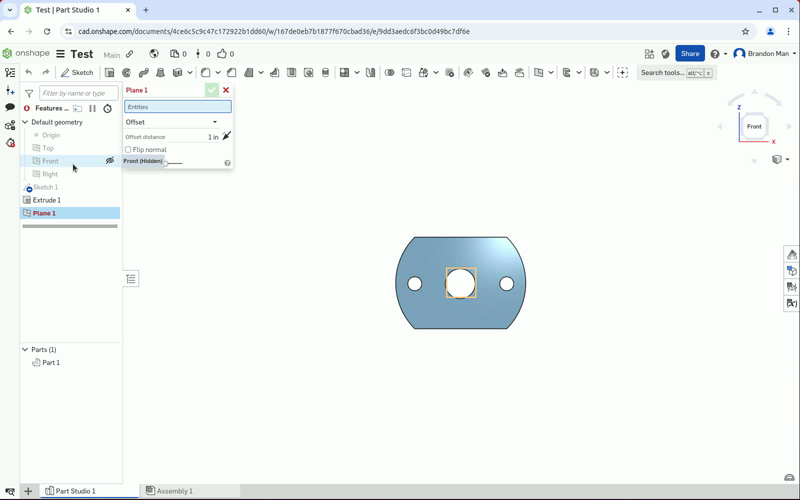
click(73, 163)
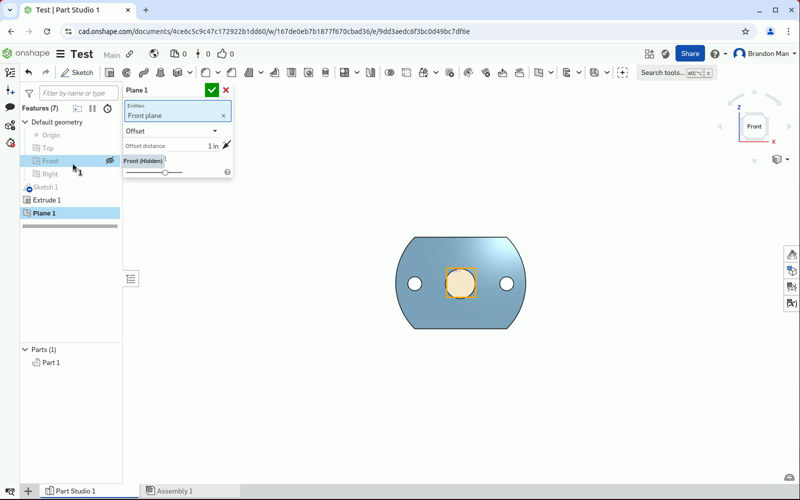
key(tab, 2)
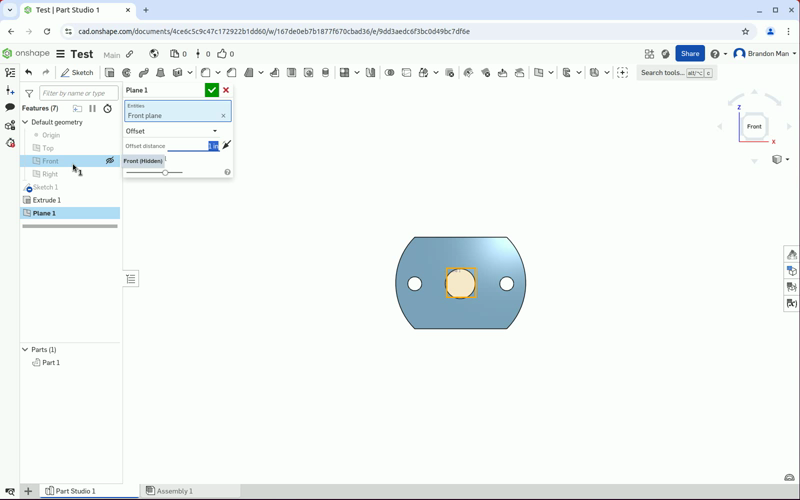
text(5.053)
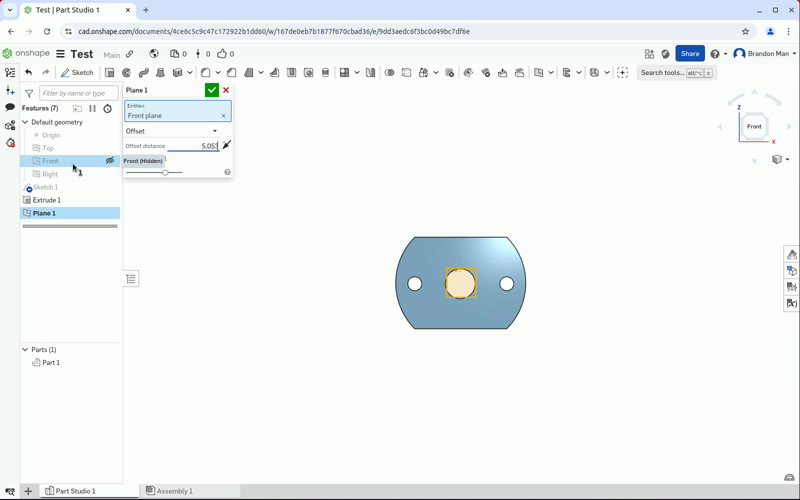
key(enter, 2)
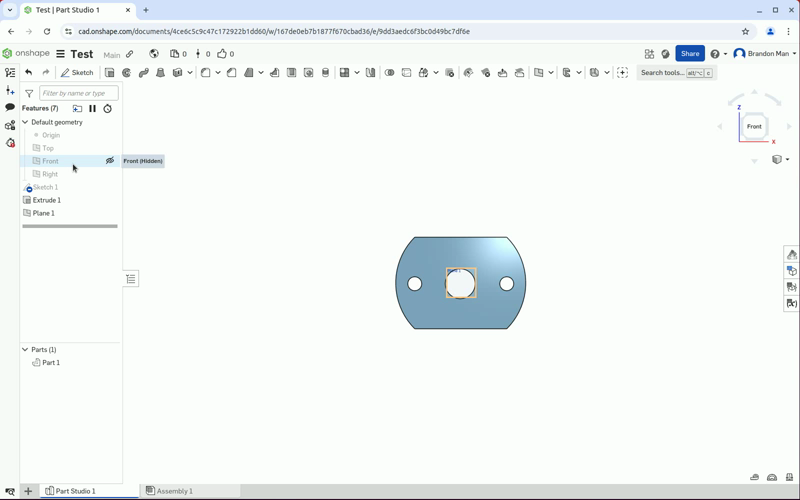
key(shift+s)
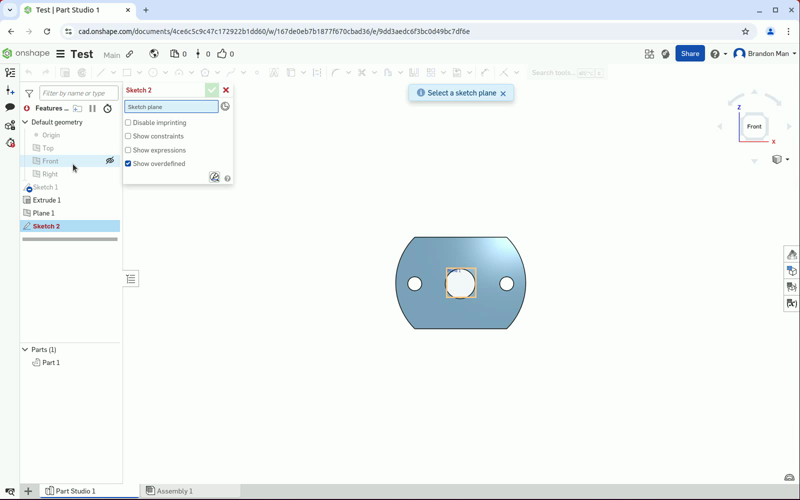
mouse_move(73, 215)
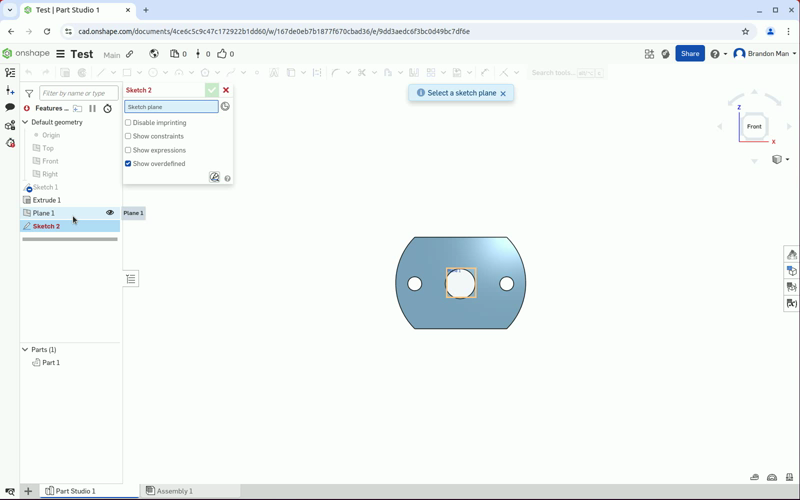
click(73, 215)
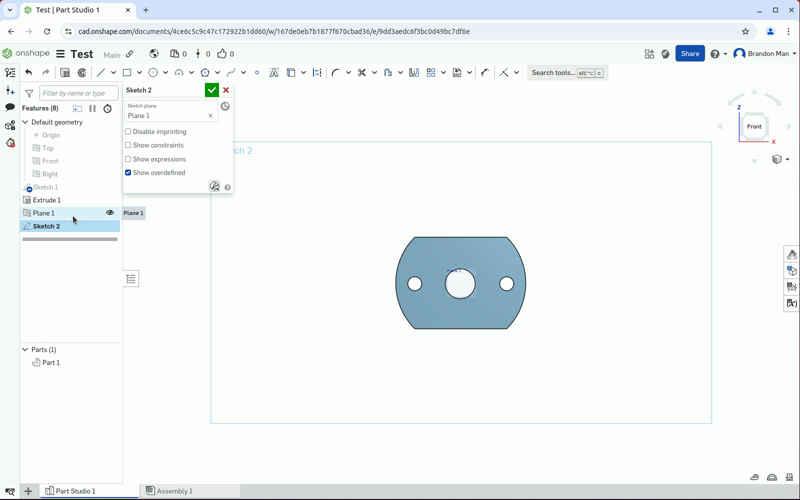
mouse_move(73, 352)
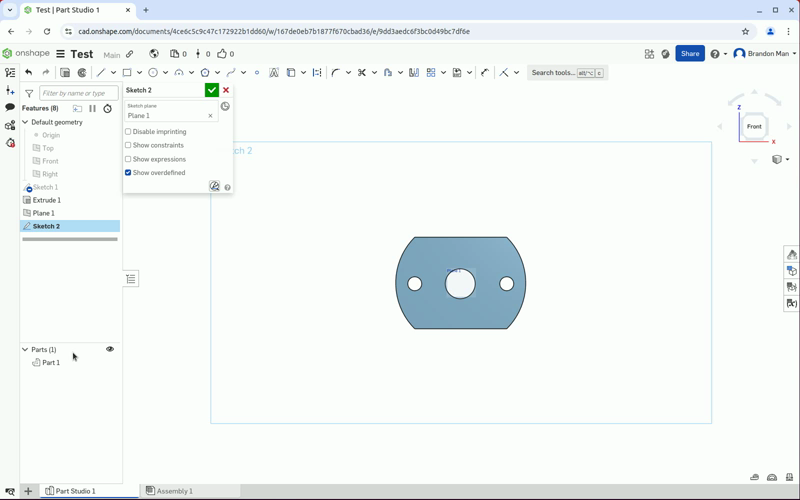
key(y)
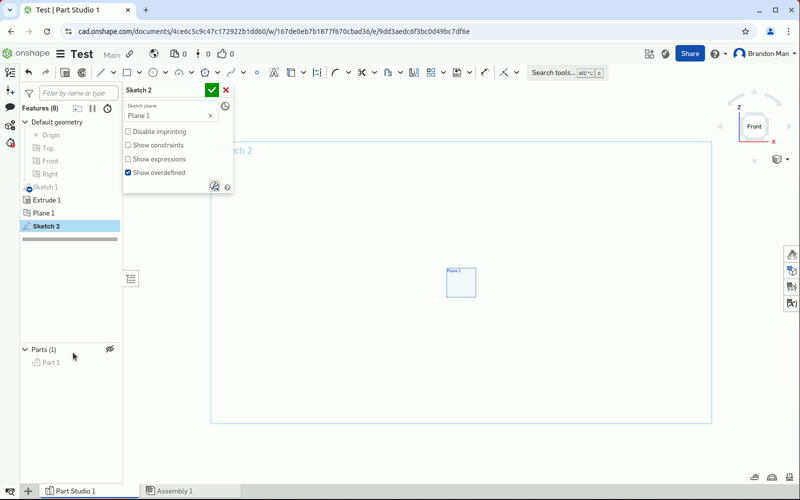
key(c)
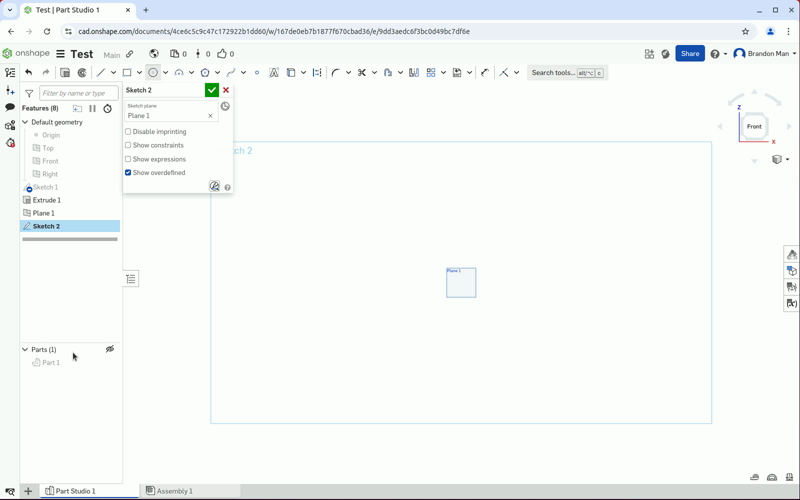
key_down(shift)
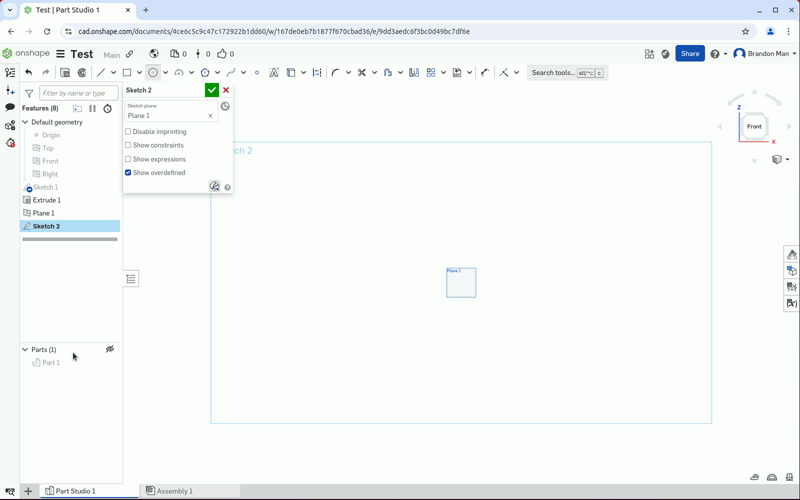
mouse_move(460, 282)
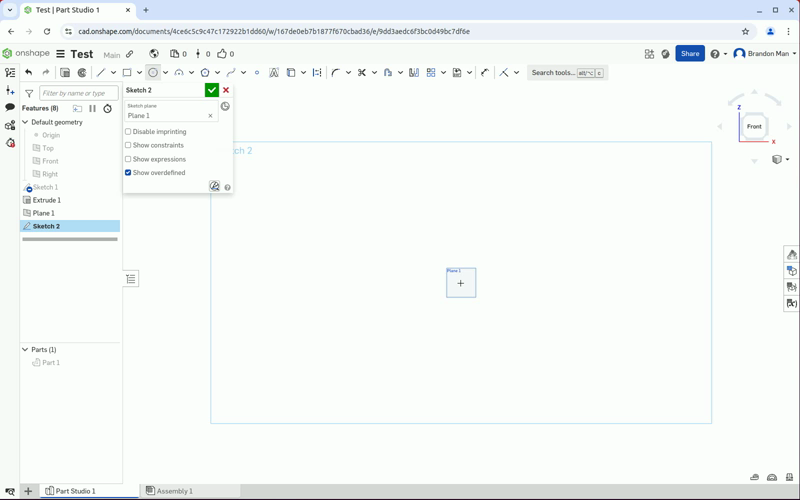
click(460, 282)
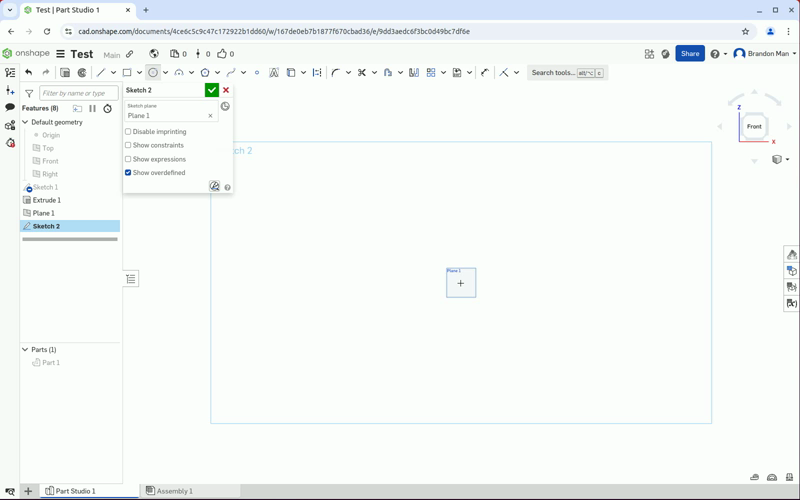
key_up(shift)
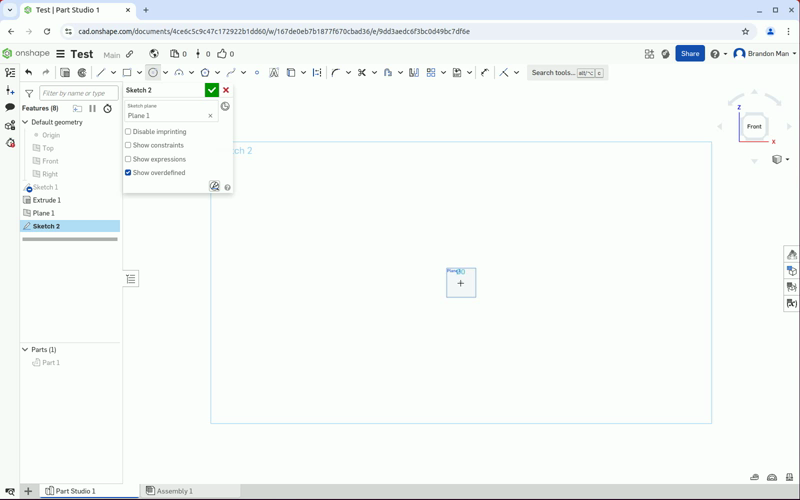
mouse_move(493, 282)
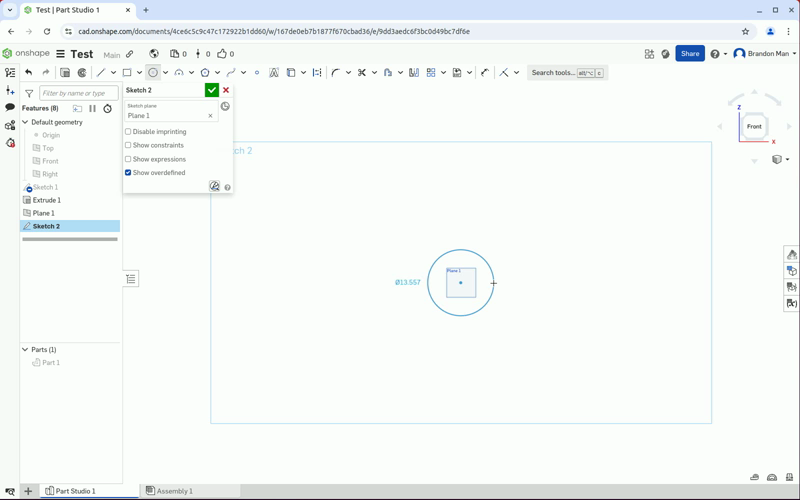
click(493, 282)
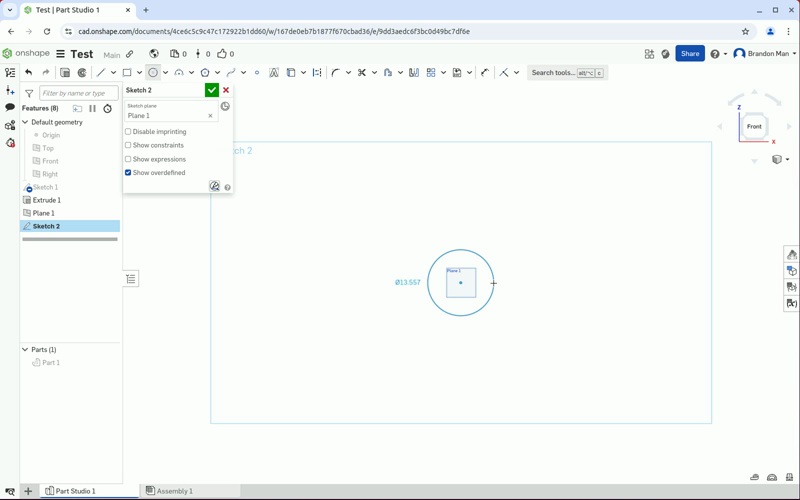
key(esc)
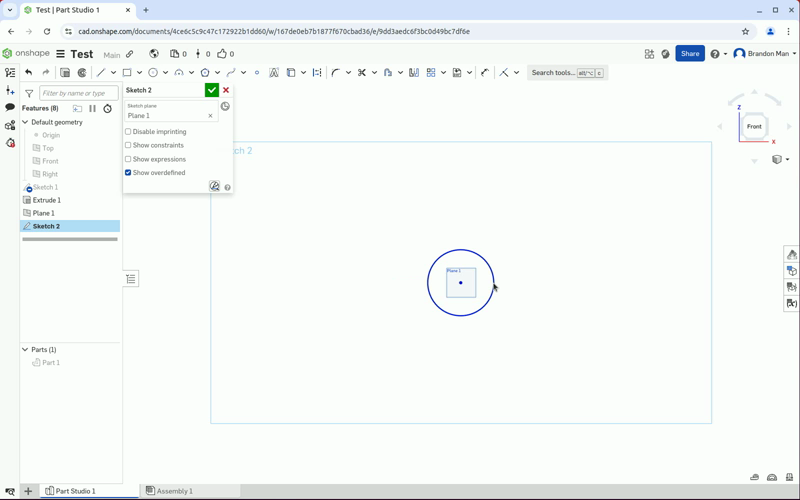
key(c)
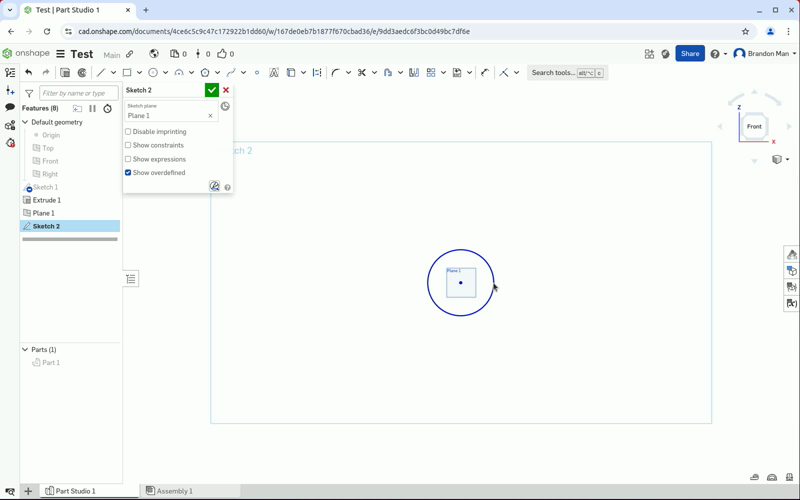
key_down(shift)
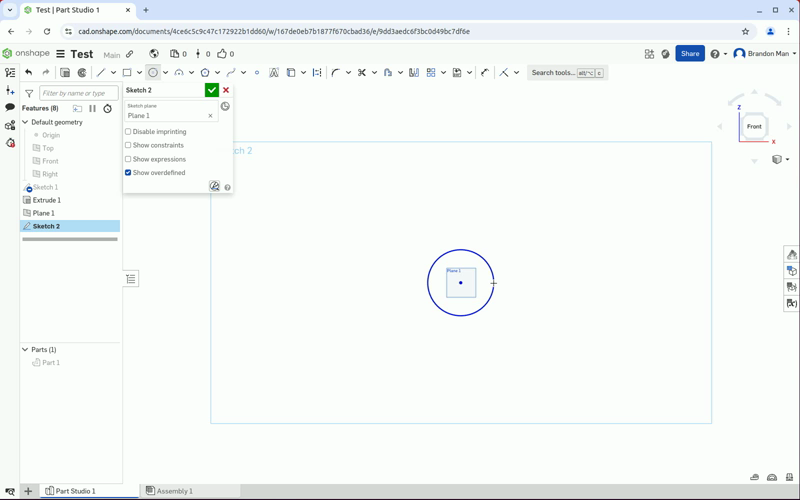
mouse_move(460, 282)
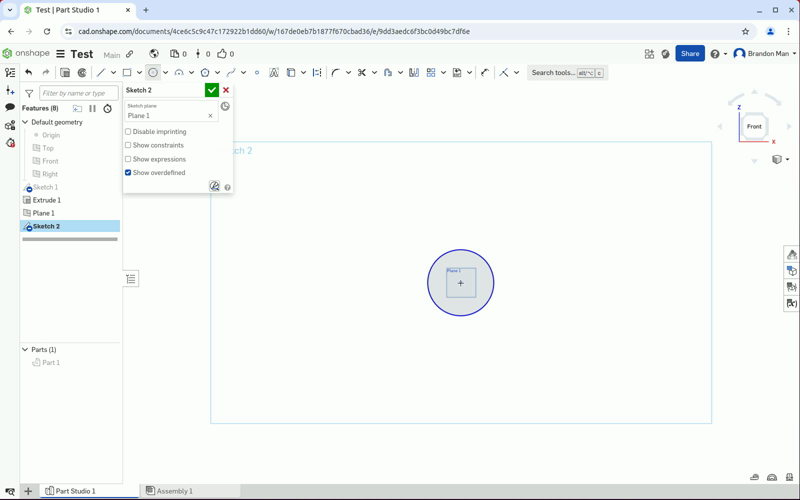
click(460, 282)
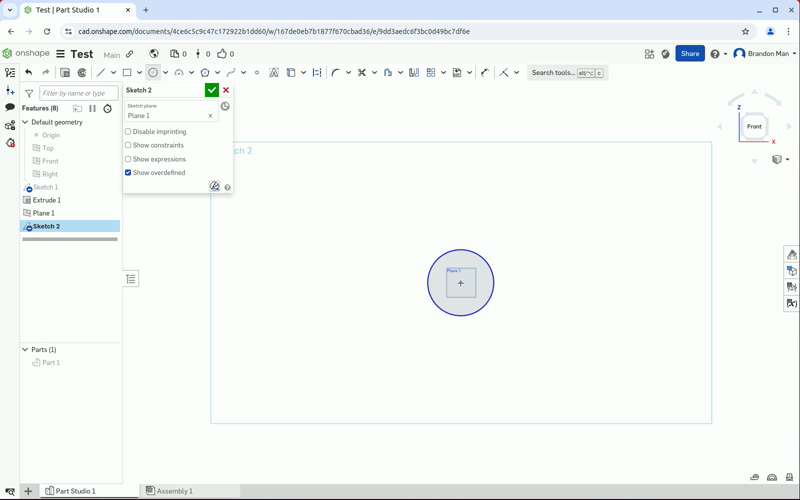
key_up(shift)
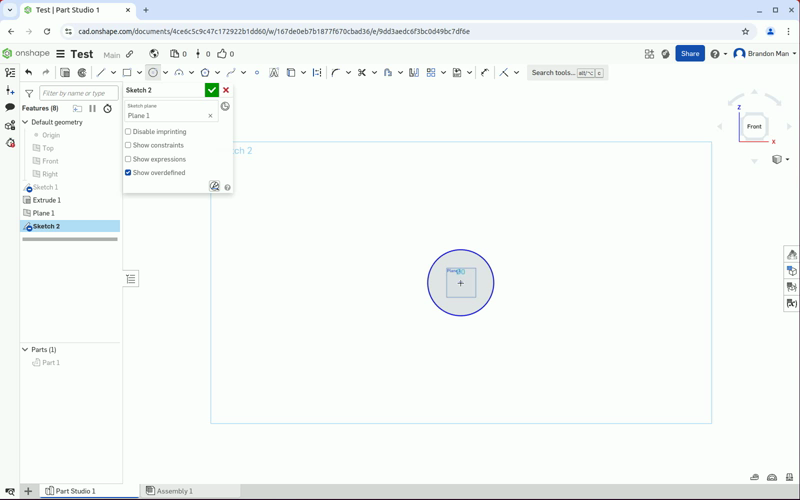
mouse_move(475, 282)
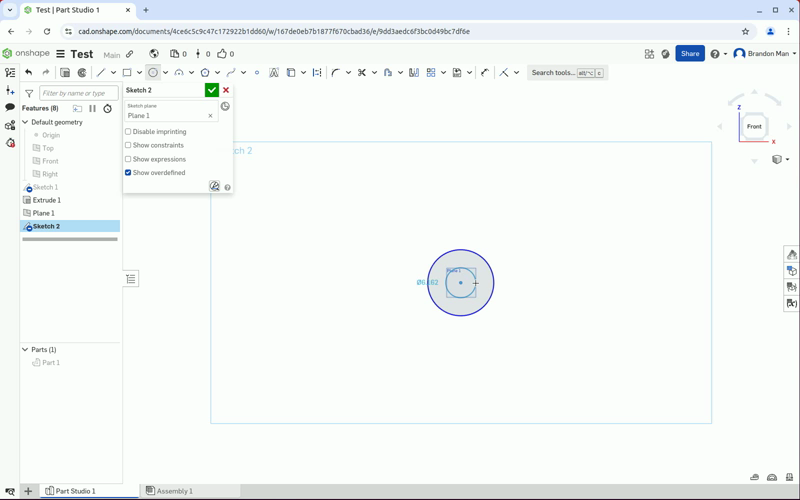
click(475, 282)
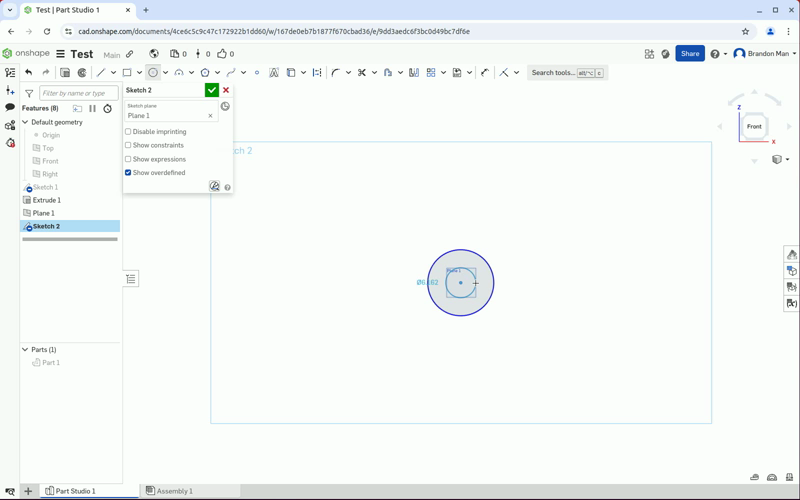
key(esc)
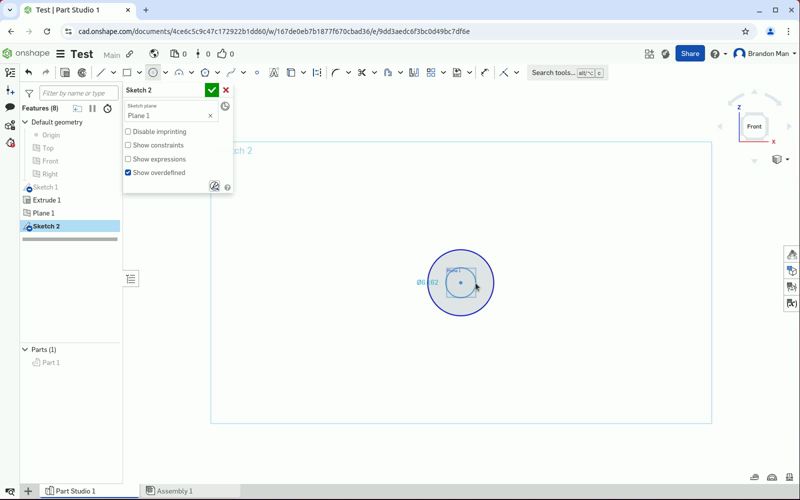
mouse_move(486, 284)
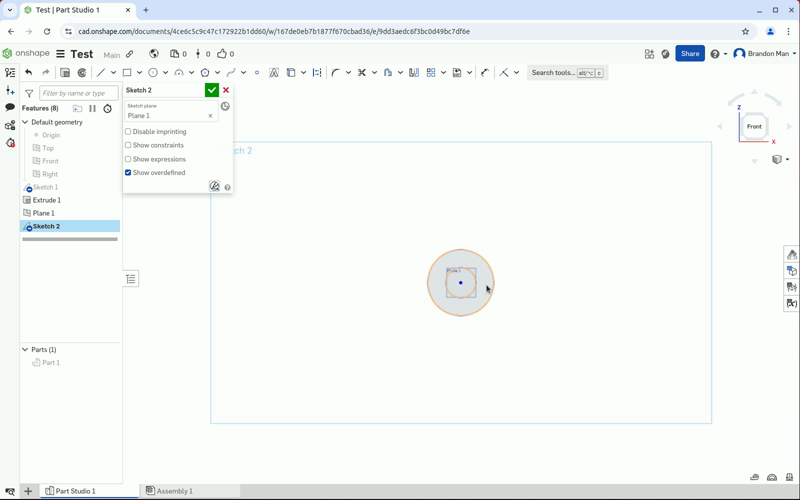
click(486, 284)
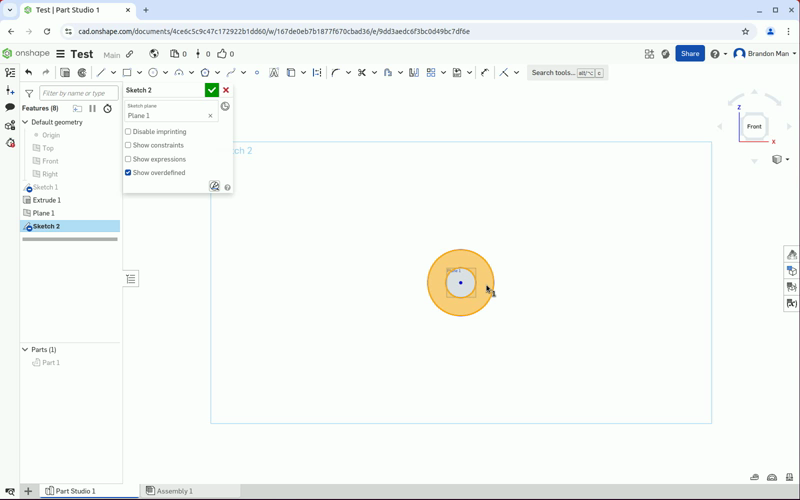
mouse_move(73, 352)
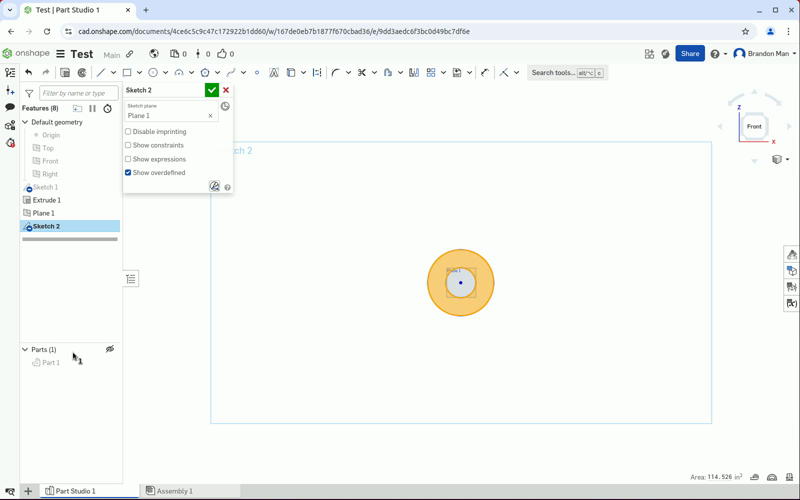
key(shift+y)
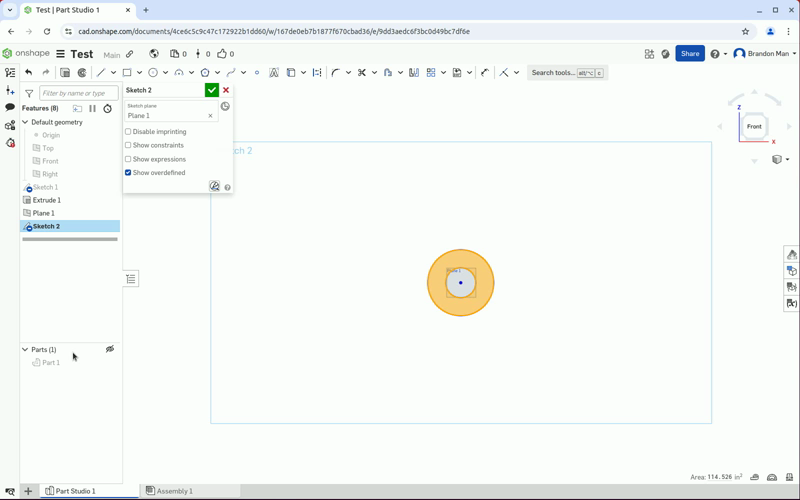
key(shift+e)
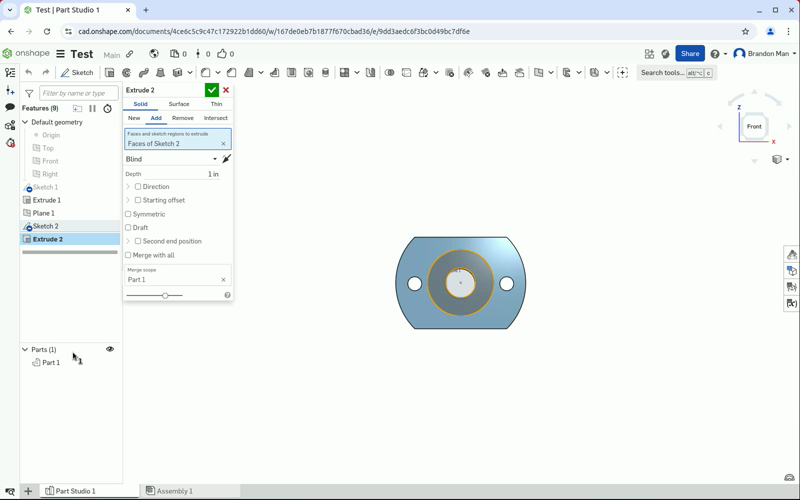
mouse_move(143, 106)
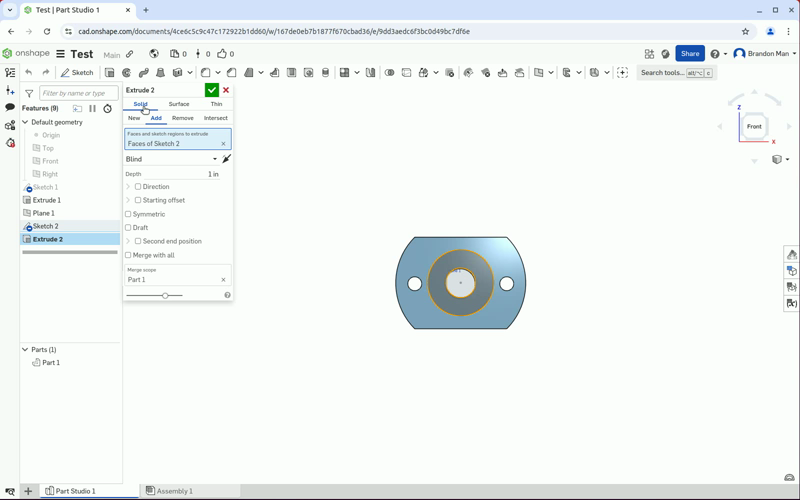
click(143, 106)
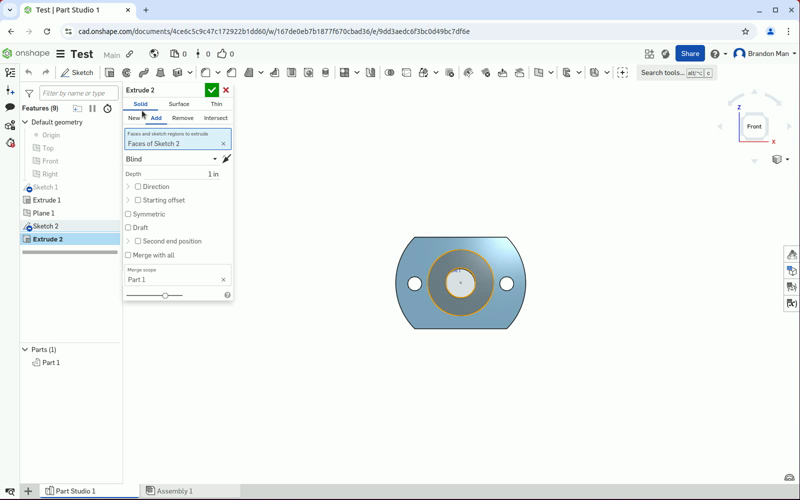
mouse_move(137, 120)
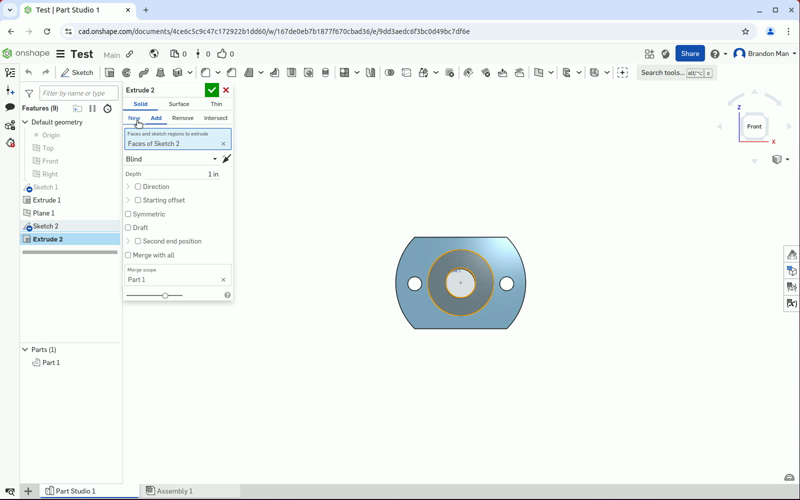
click(137, 120)
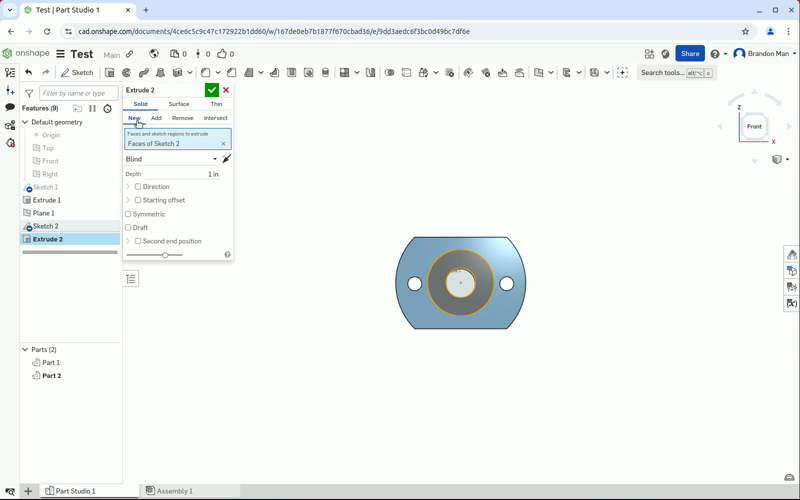
key(tab, 4)
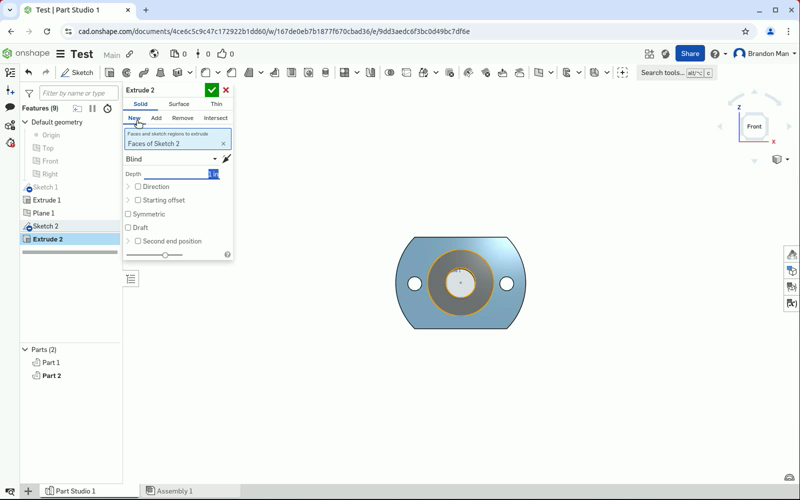
text(18.053)
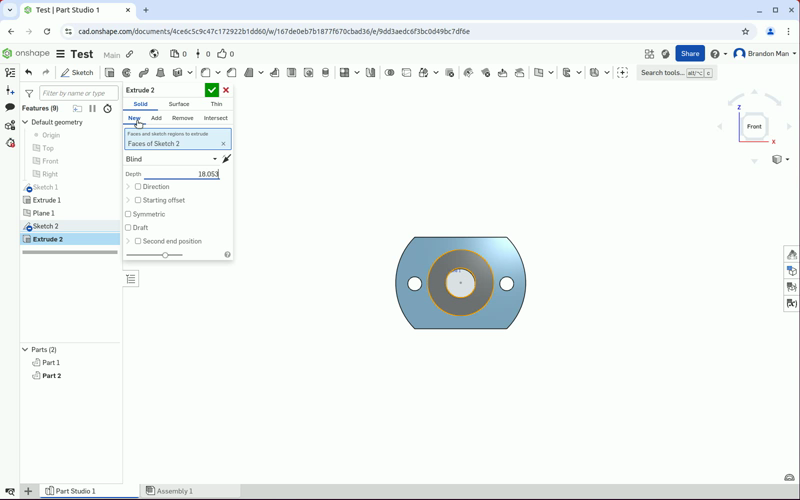
key(enter)
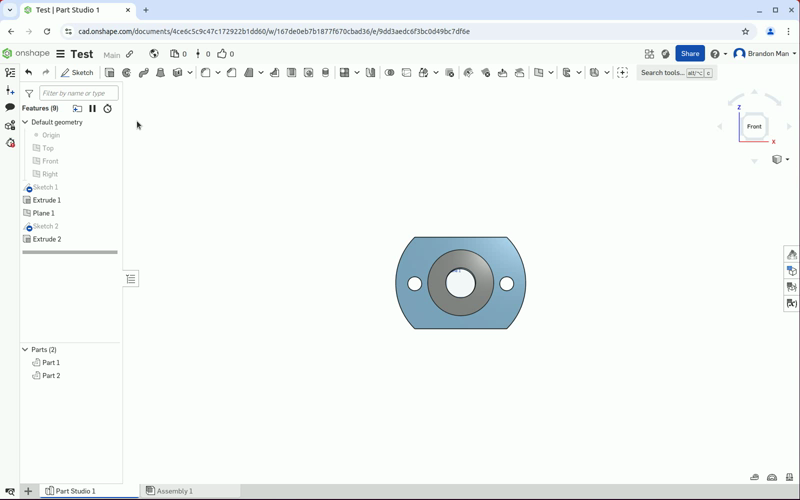
key(shift+h)
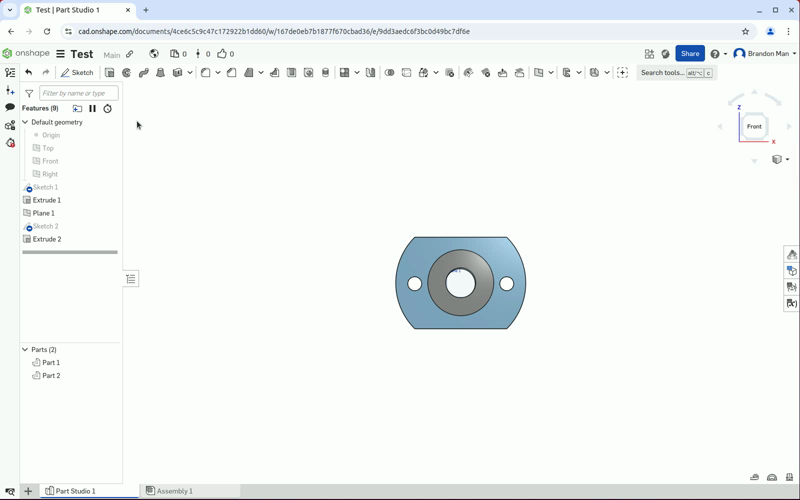
key(shift+h)
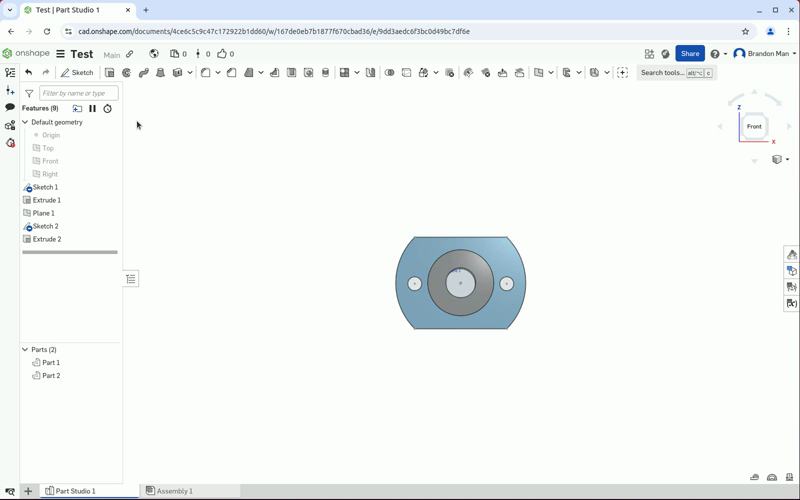
key(shift+7)
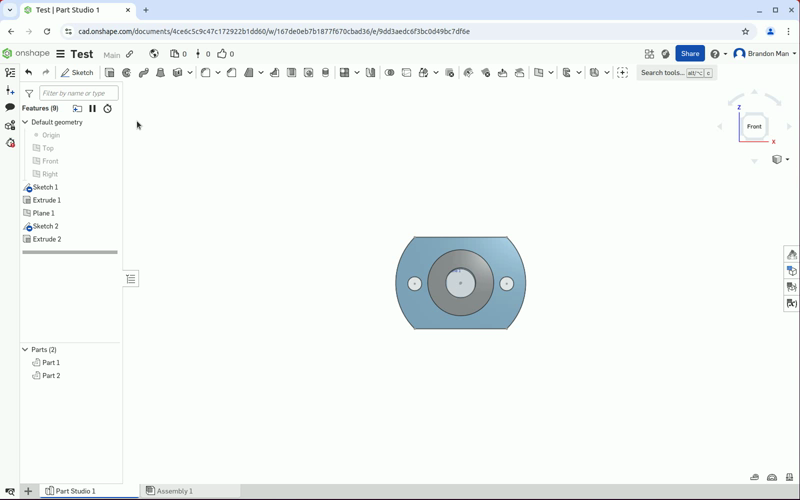
key(left, 2)
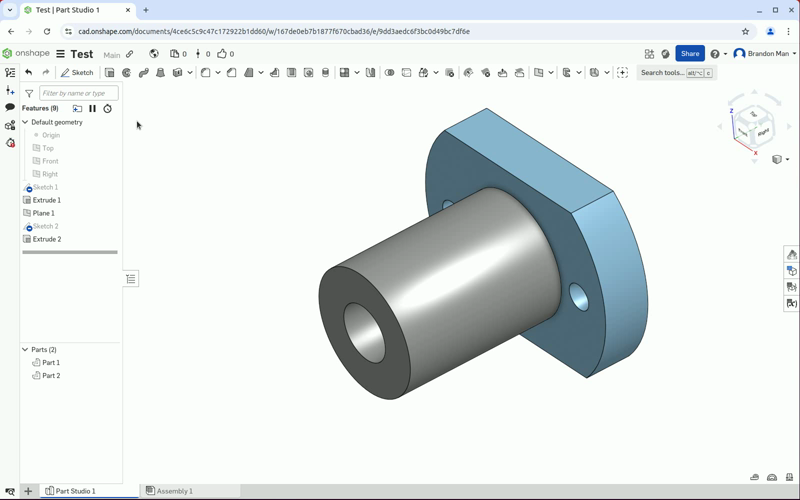
key(down, 2)
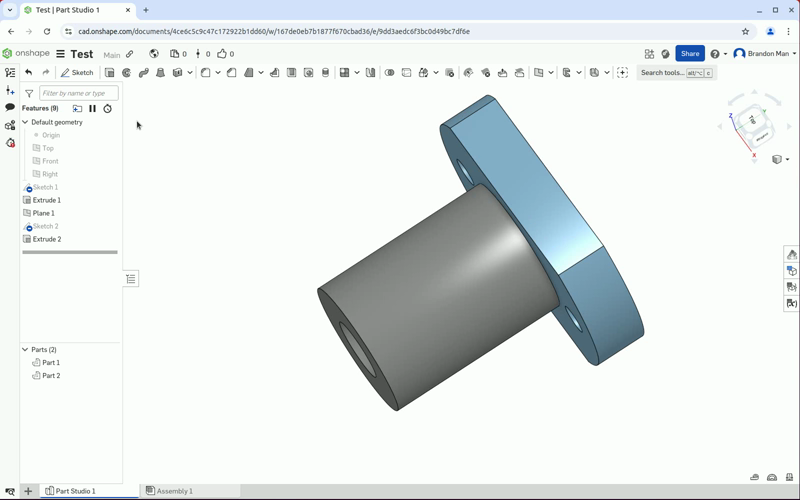
key(up, 2)
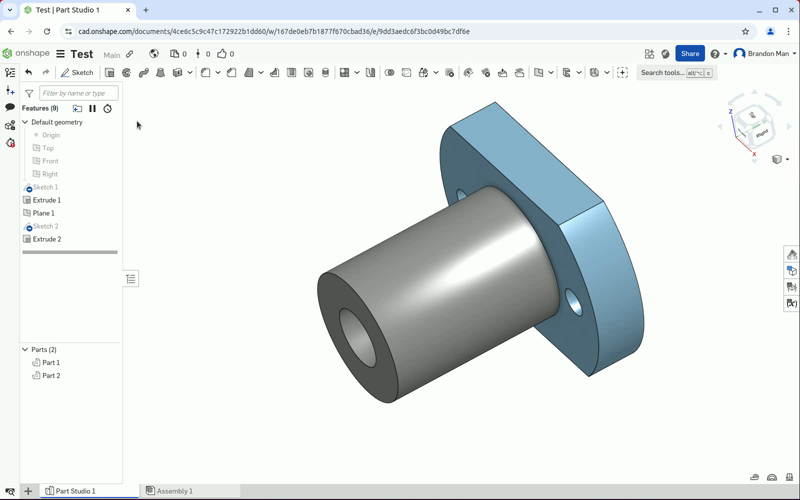
key(right, 2)
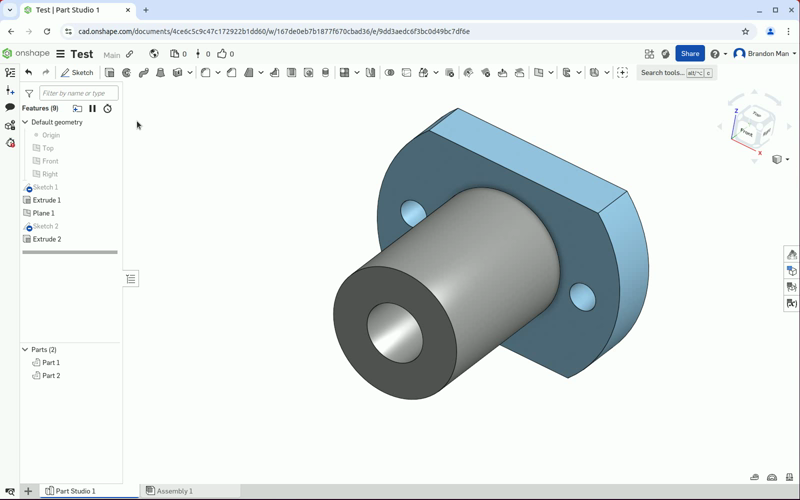
mouse_move(73, 189)
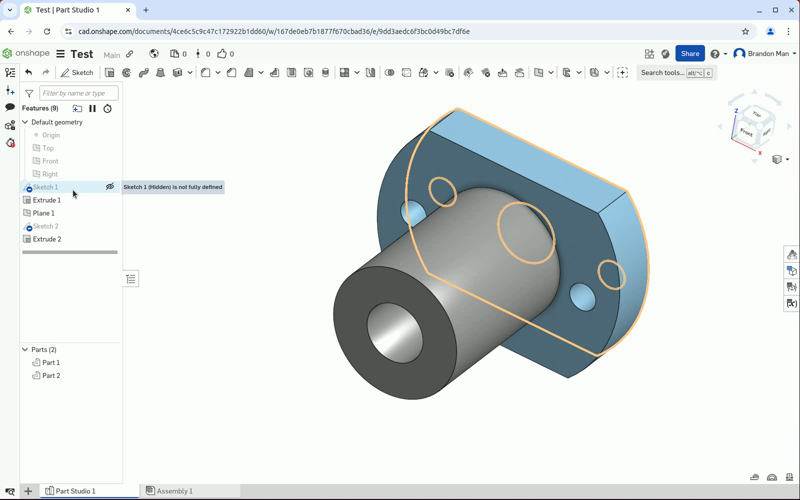
click(73, 189)